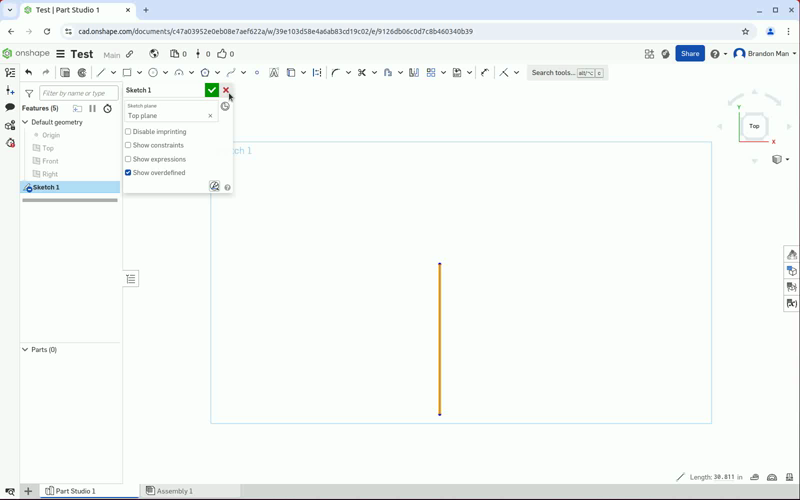
key(shift+h)
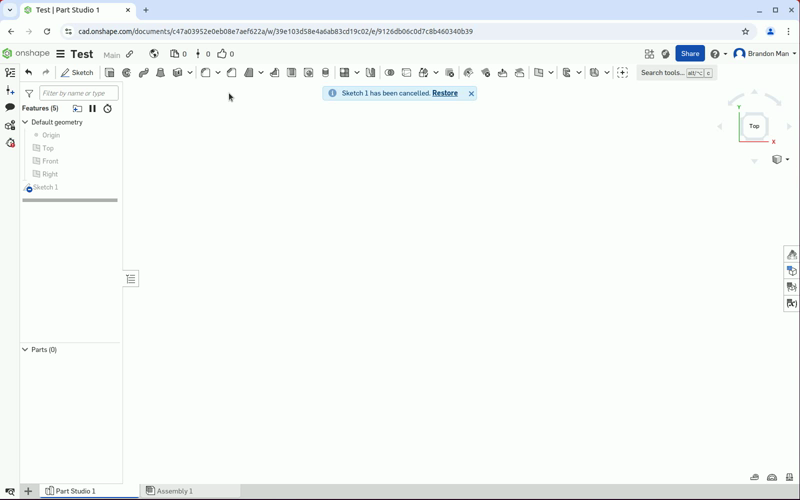
mouse_move(73, 352)
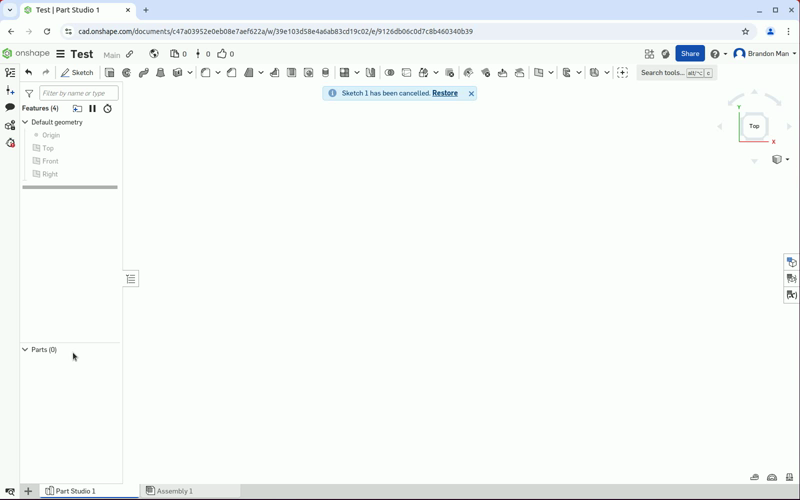
key(y)
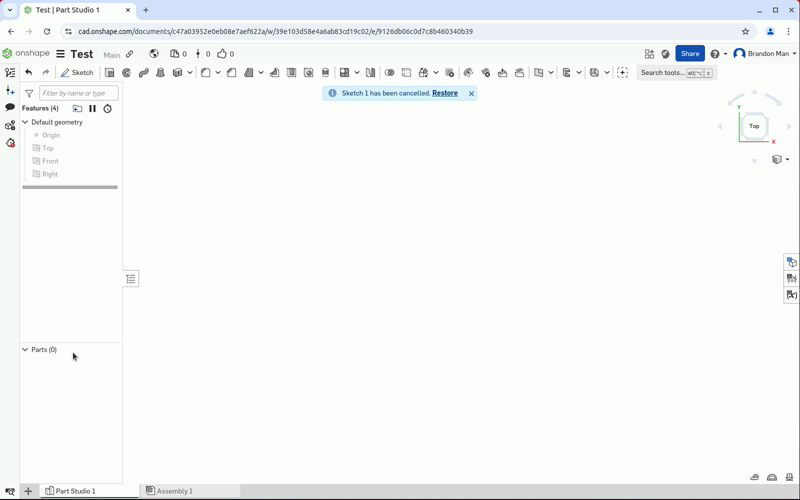
key(shift+p)
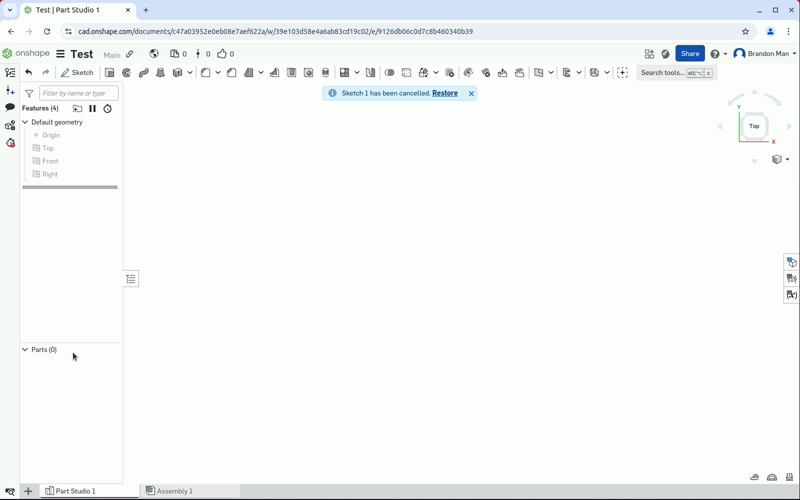
key(space)
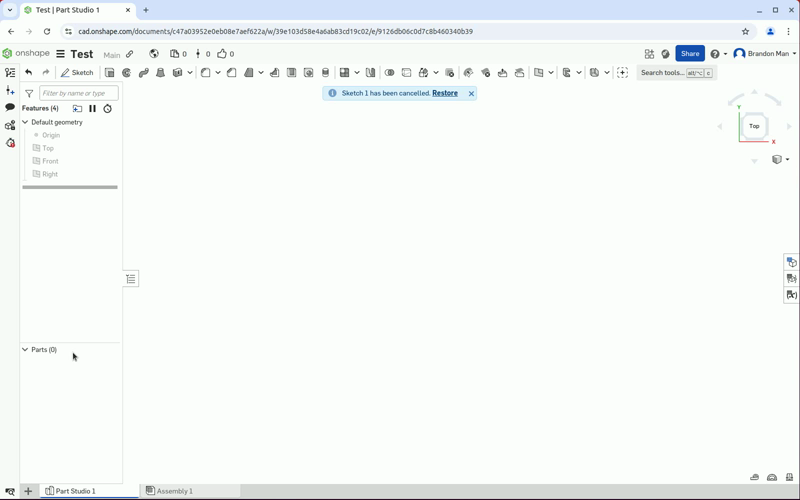
key_down(shift)
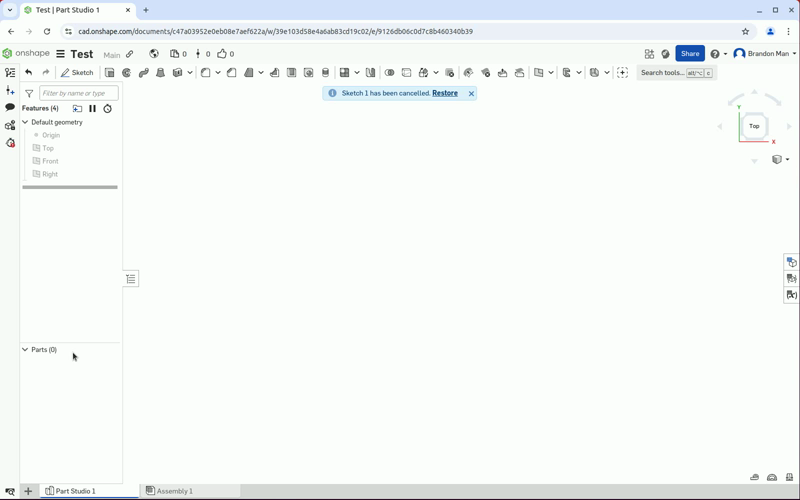
key(up)
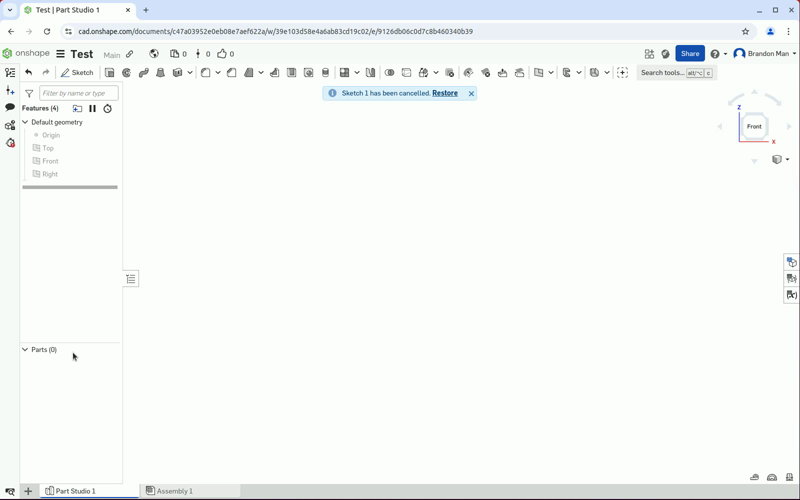
key_up(shift)
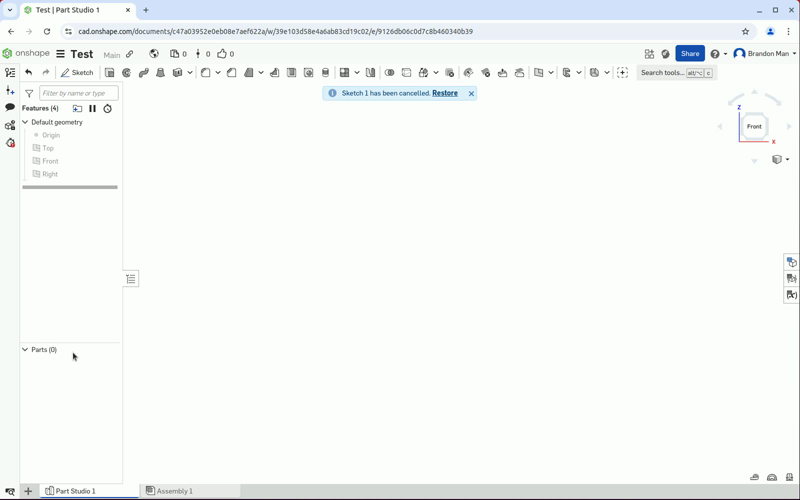
mouse_move(73, 352)
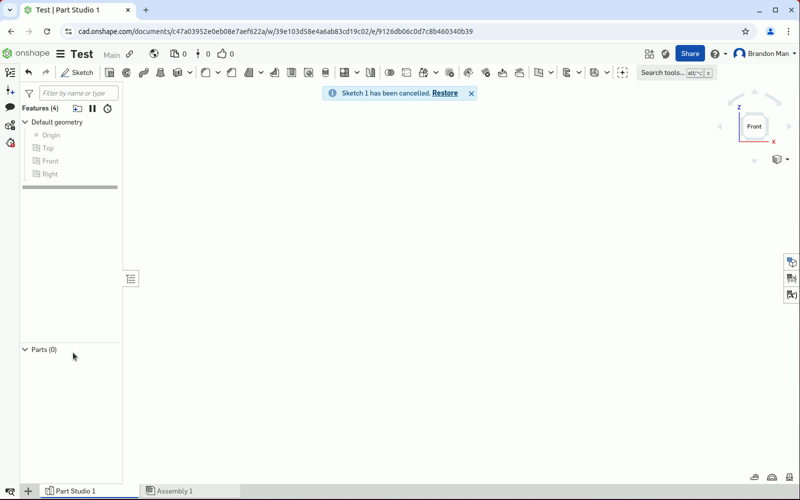
key(shift+y)
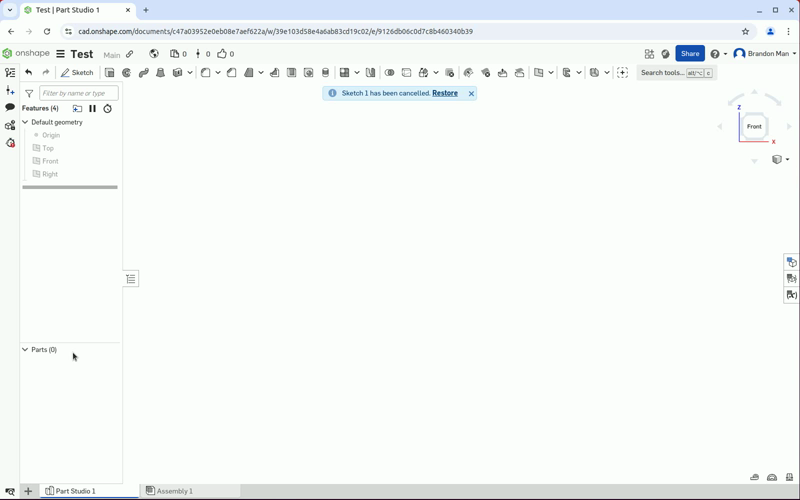
key(shift+s)
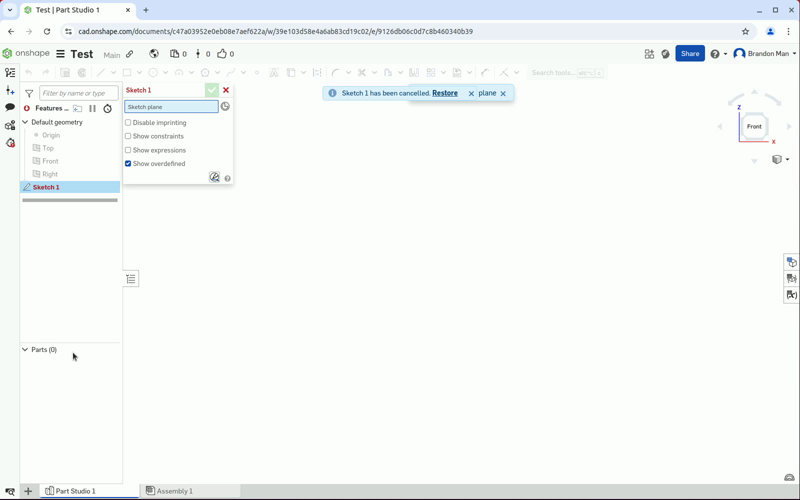
mouse_move(73, 163)
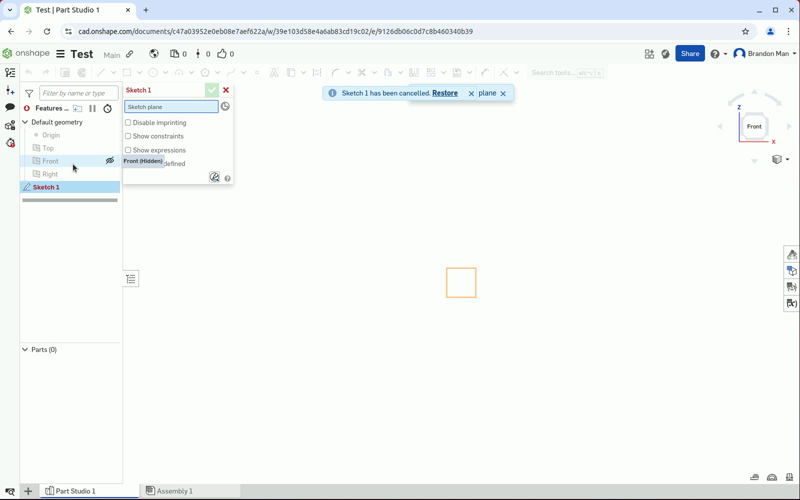
click(73, 163)
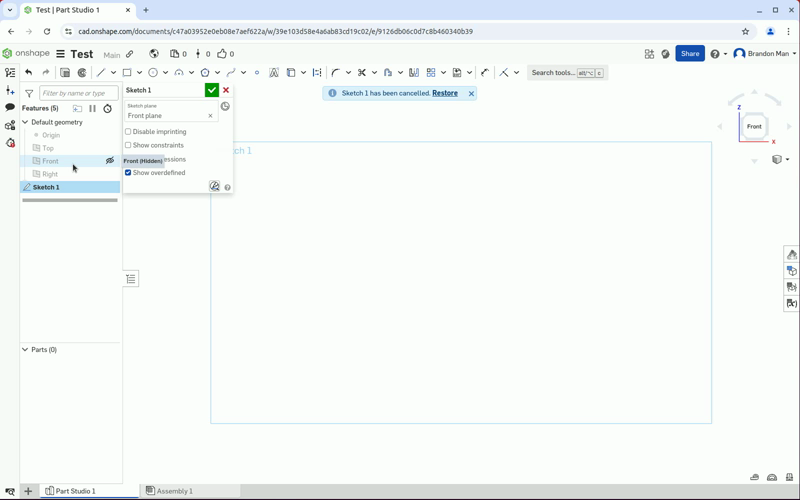
mouse_move(73, 352)
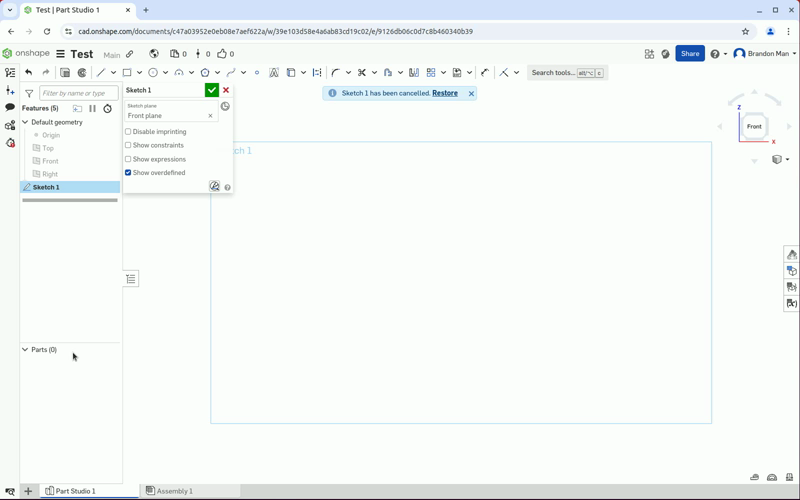
key(y)
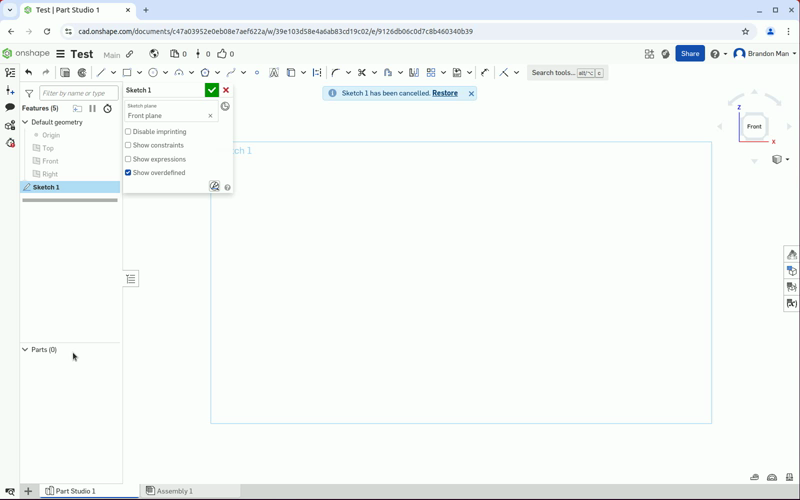
key(l)
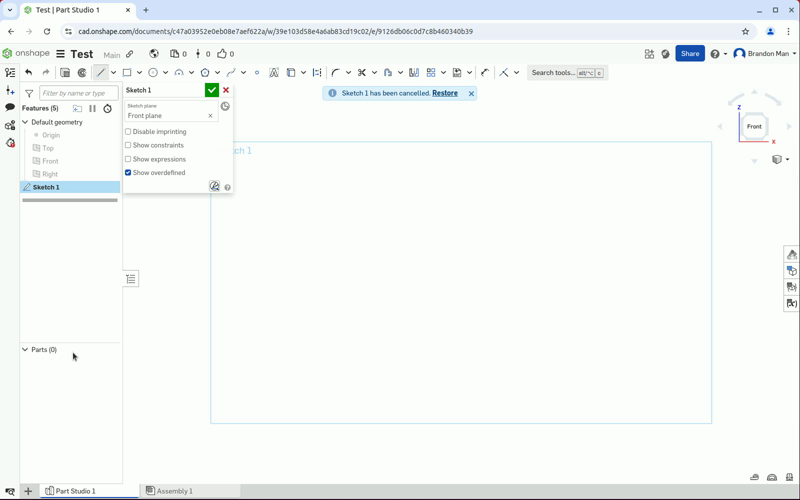
key_down(shift)
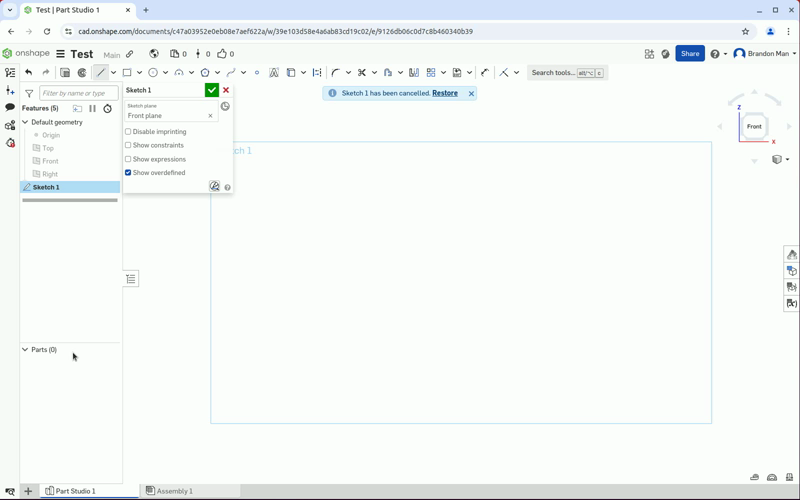
mouse_move(368, 303)
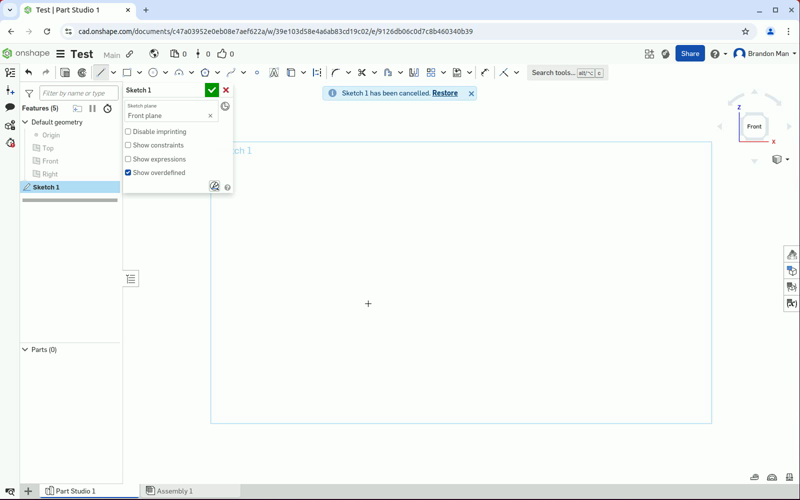
click(368, 303)
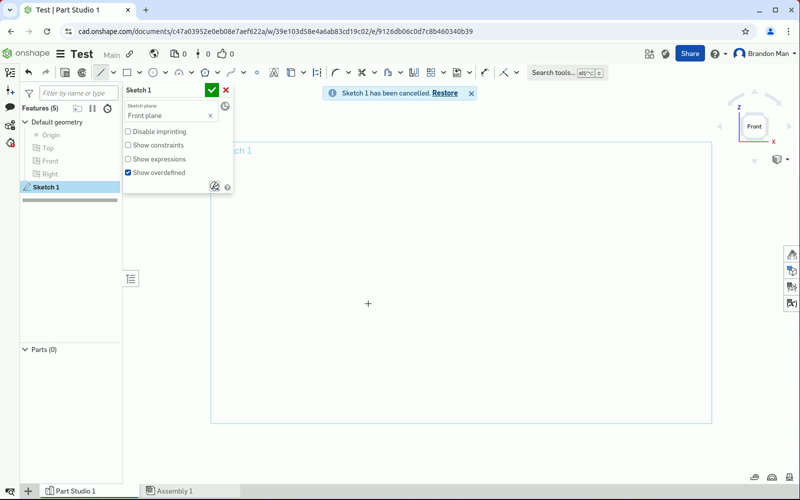
key_up(shift)
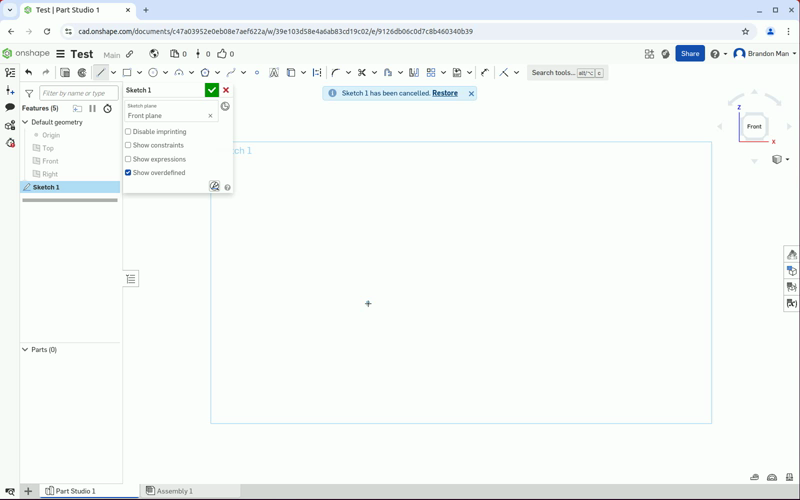
key_down(shift)
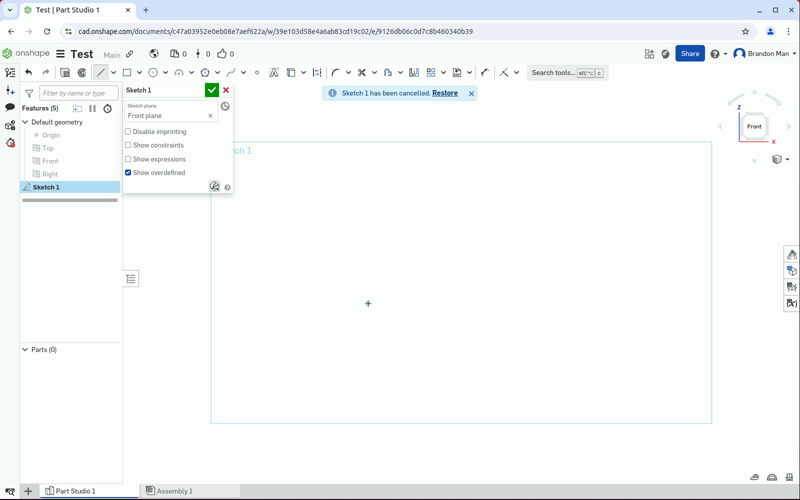
mouse_move(450, 303)
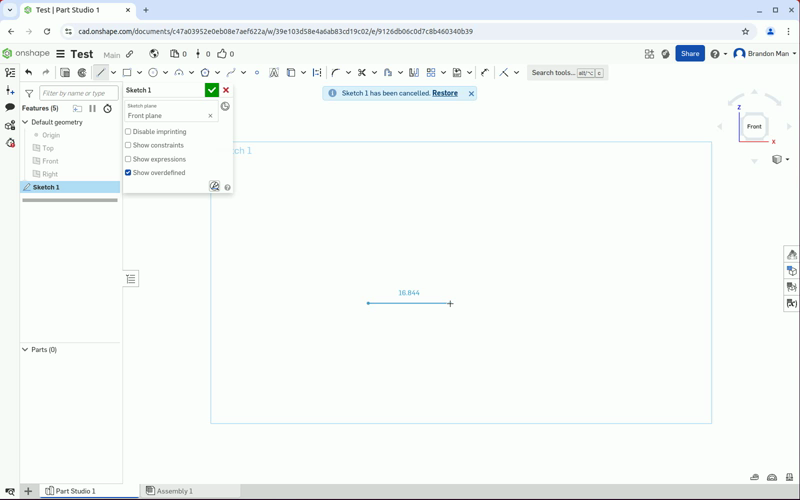
click(450, 303)
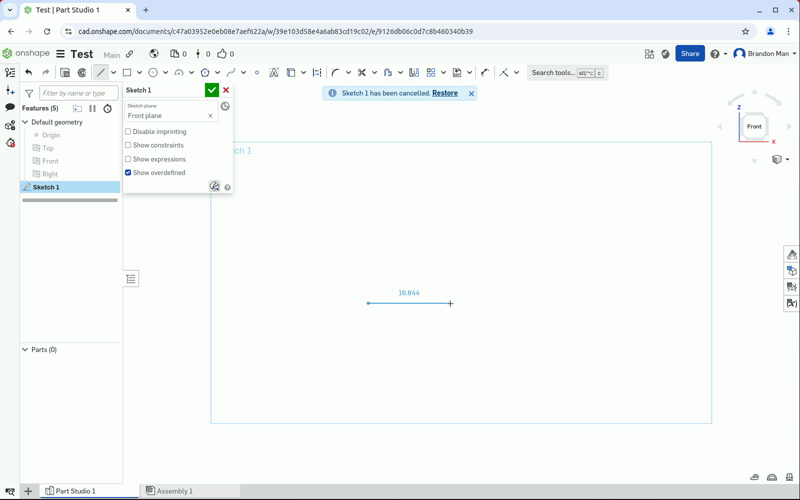
key_up(shift)
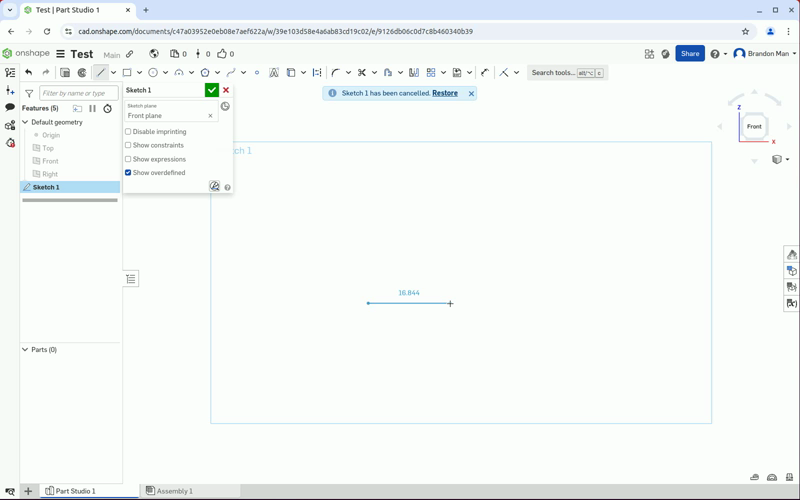
key(esc)
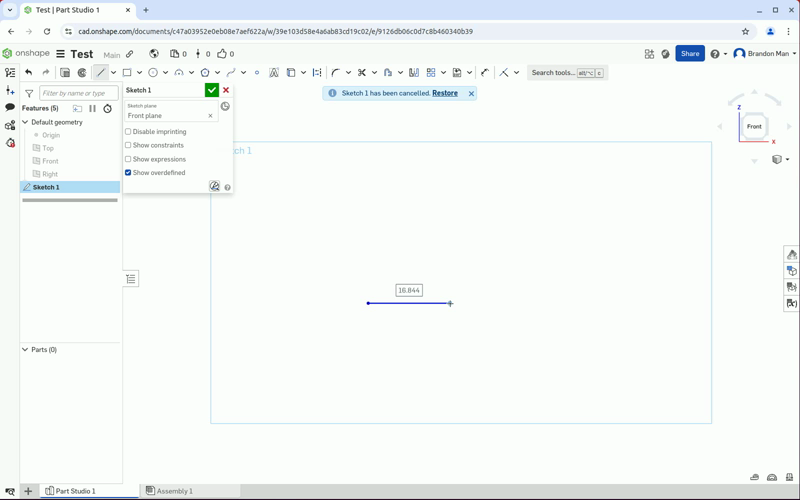
key(a)
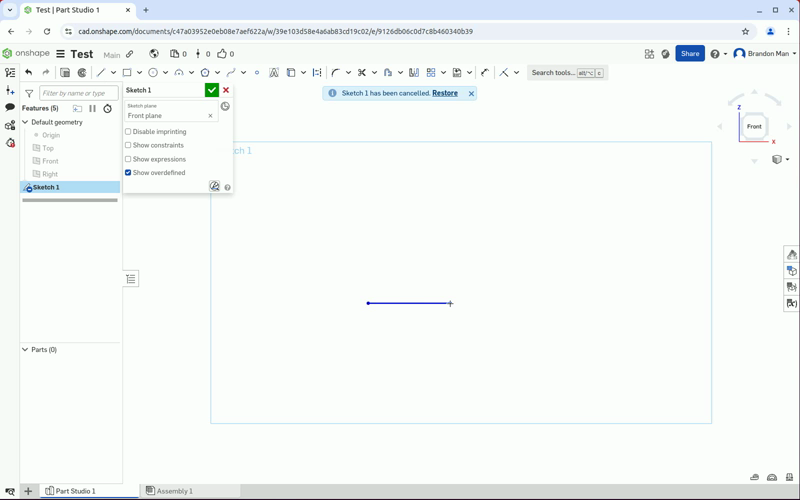
mouse_move(450, 303)
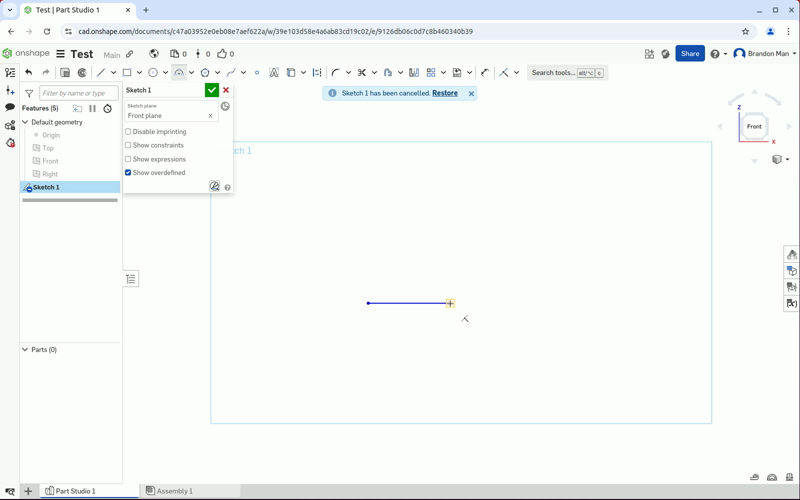
click(450, 303)
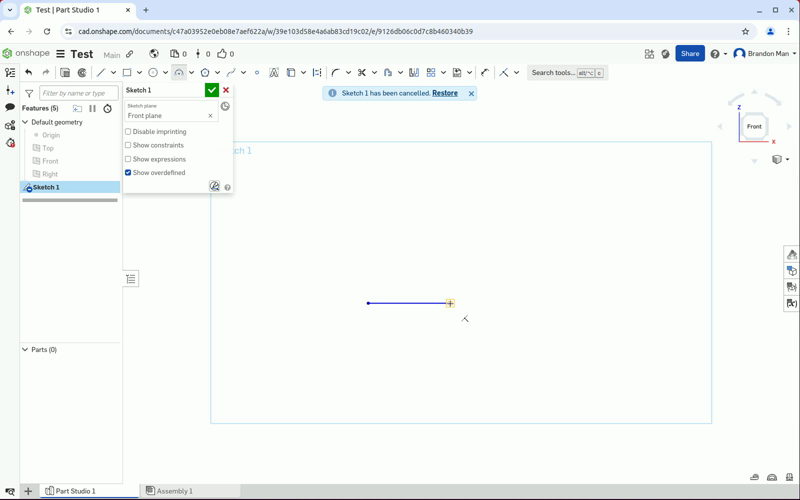
key_down(shift)
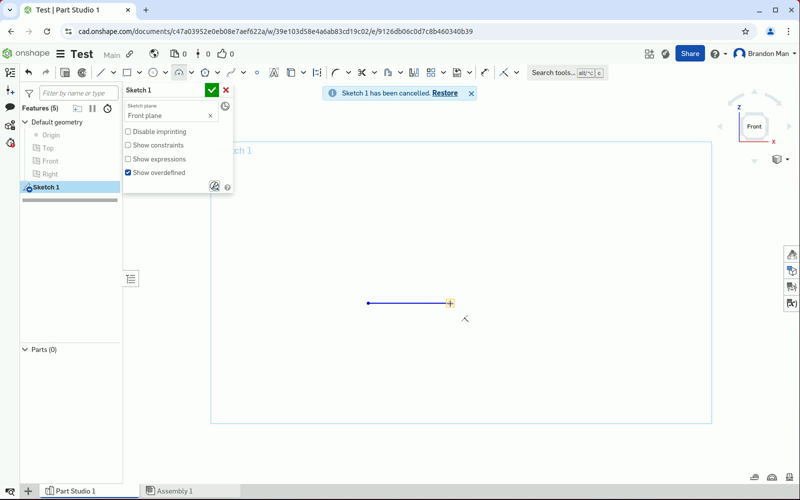
mouse_move(450, 261)
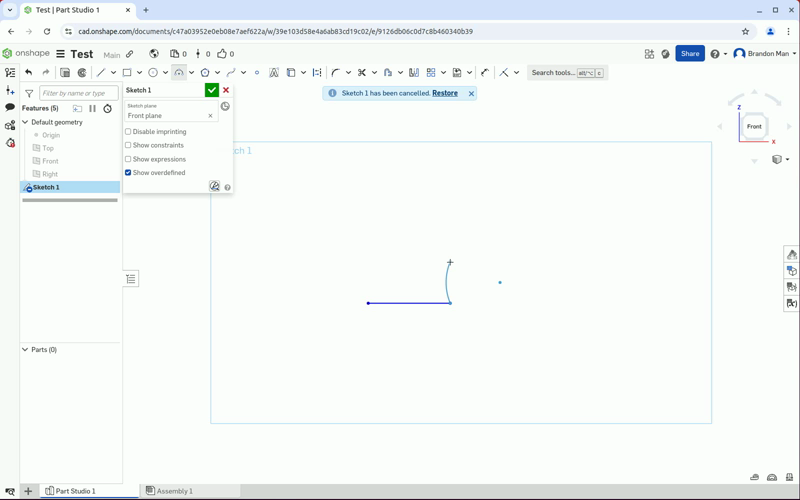
click(450, 261)
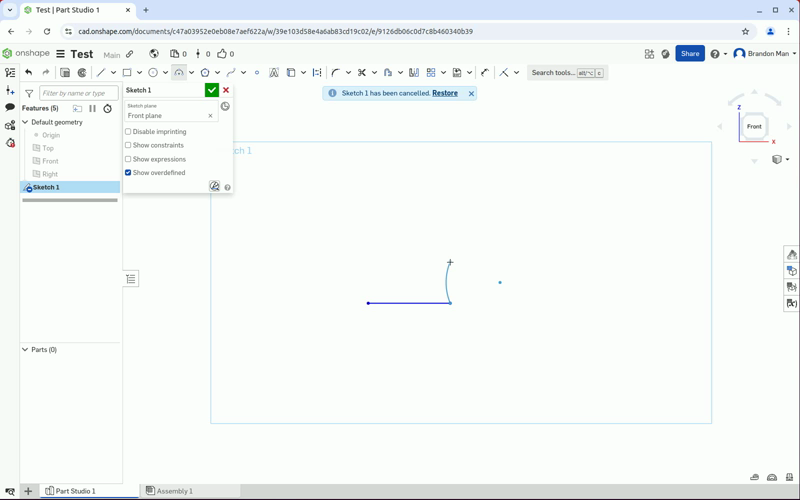
mouse_move(470, 282)
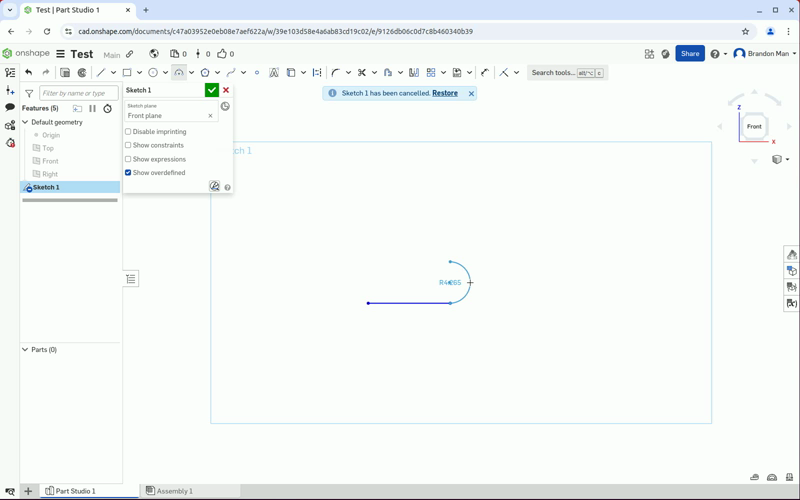
click(470, 282)
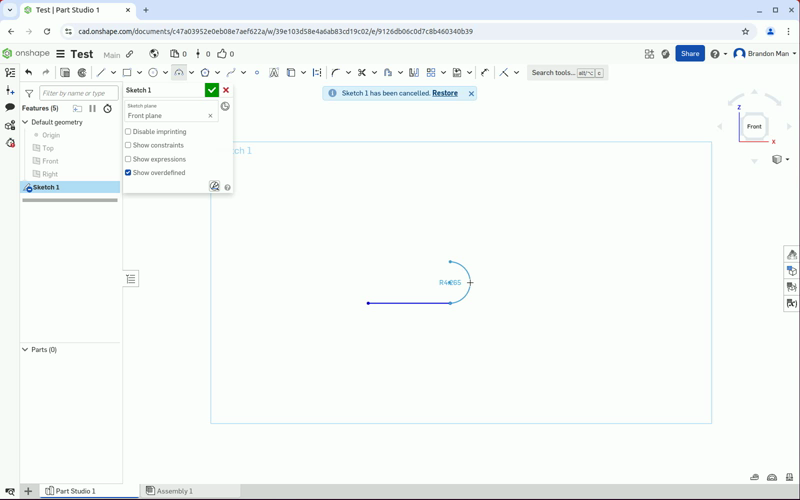
key_up(shift)
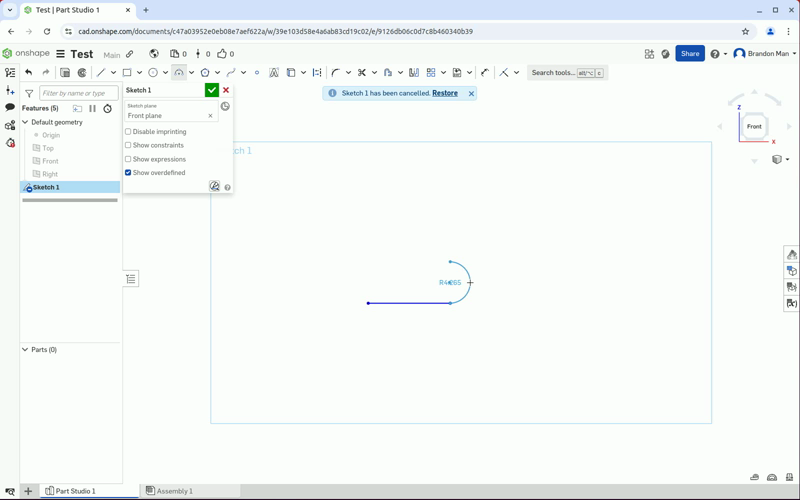
key(esc)
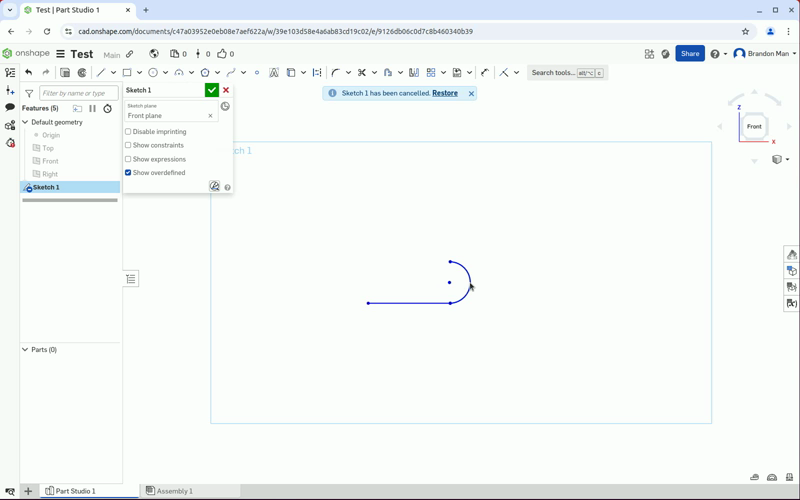
key(l)
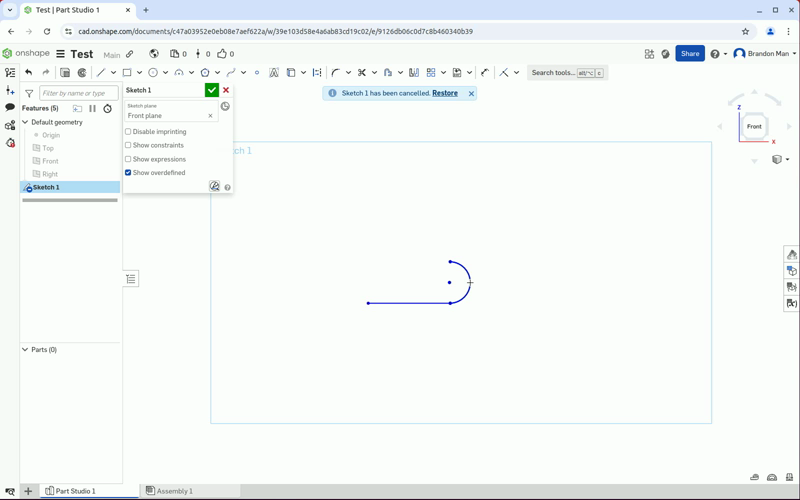
mouse_move(450, 261)
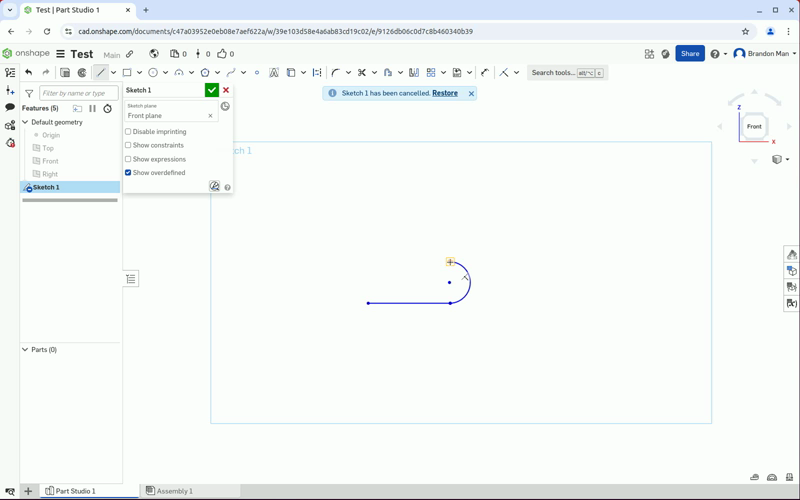
click(450, 261)
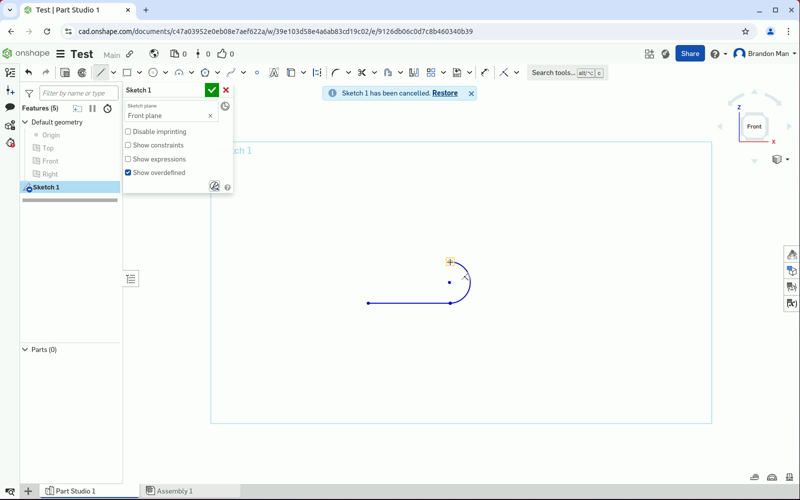
key_down(shift)
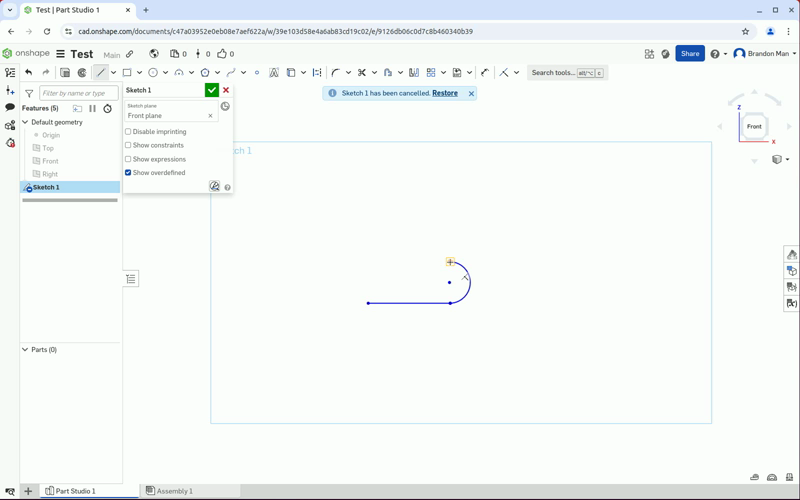
mouse_move(368, 261)
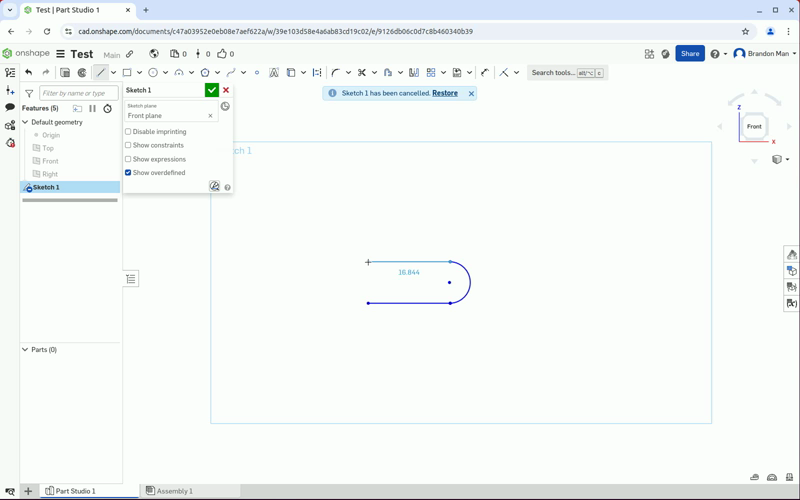
click(368, 261)
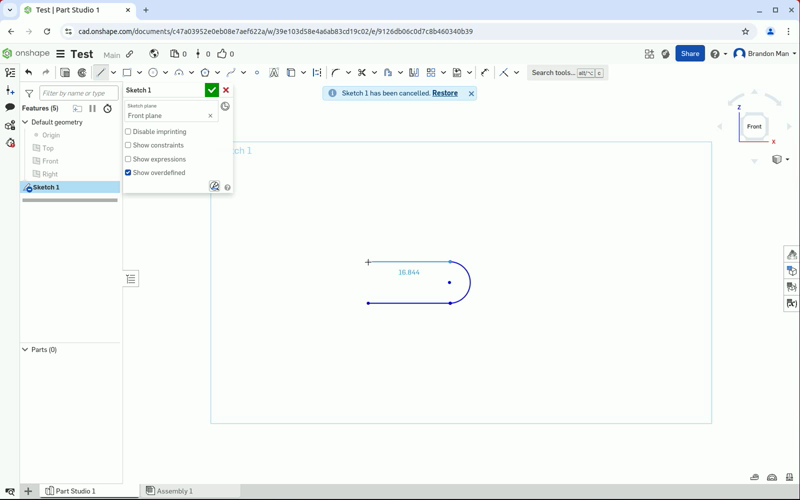
key_up(shift)
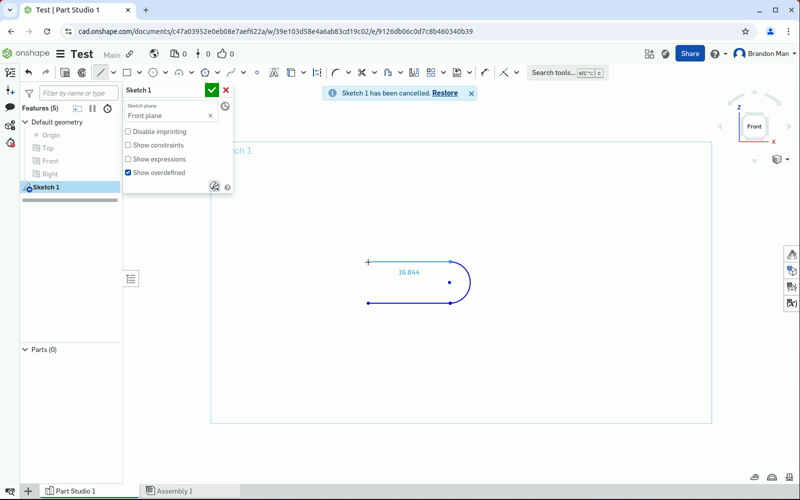
key(esc)
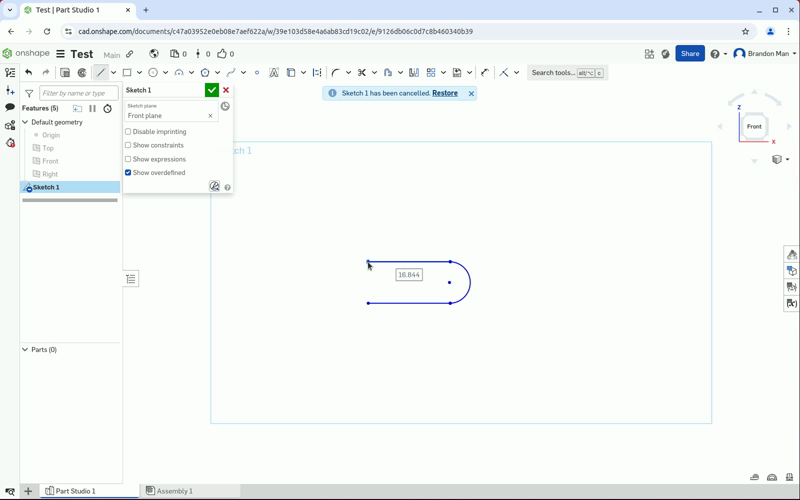
key(a)
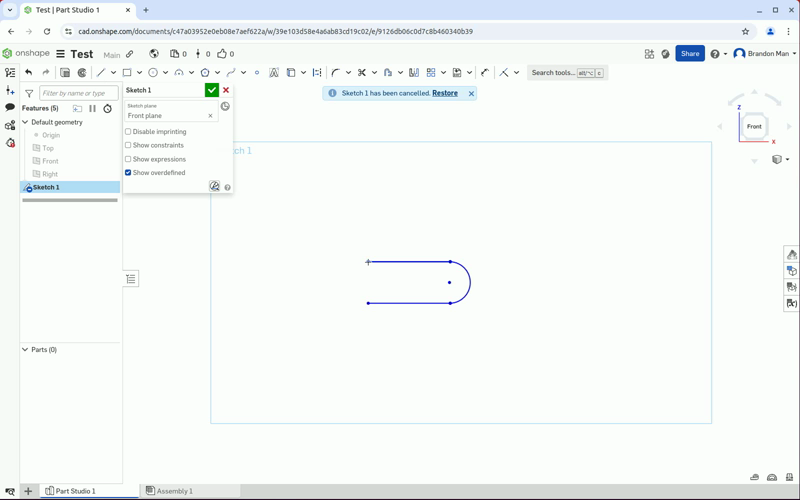
mouse_move(368, 261)
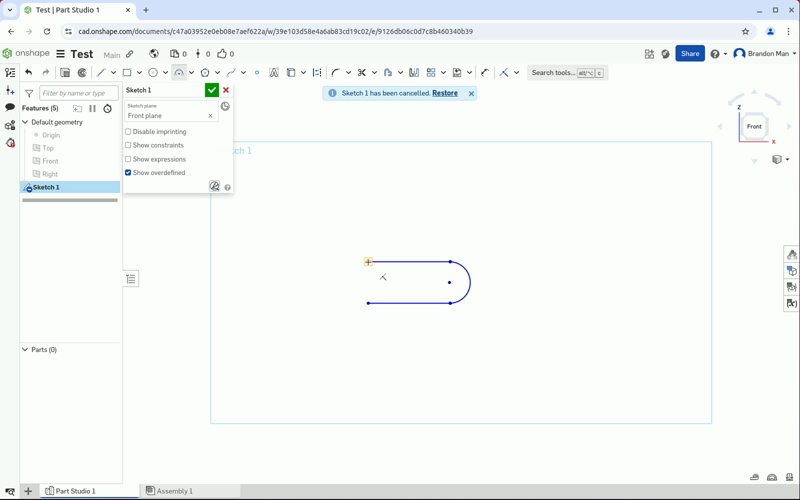
click(368, 261)
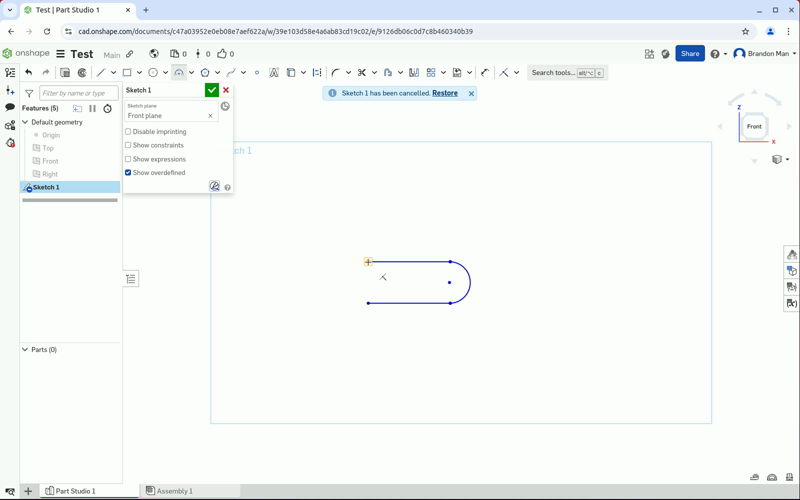
mouse_move(368, 303)
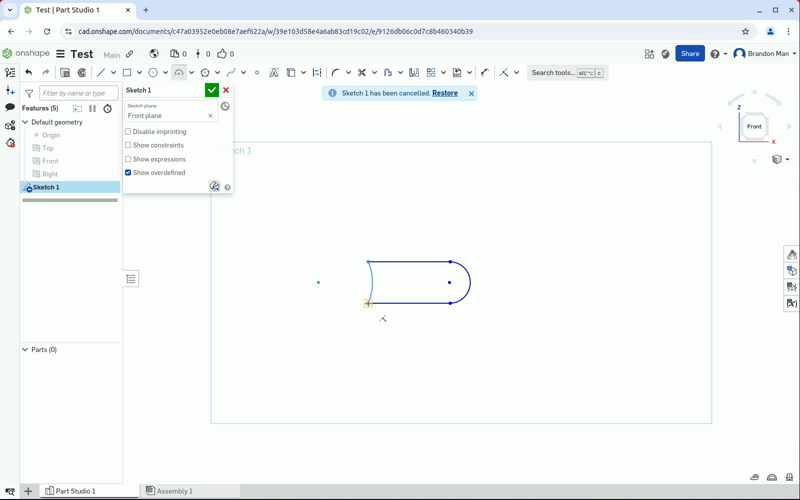
click(368, 303)
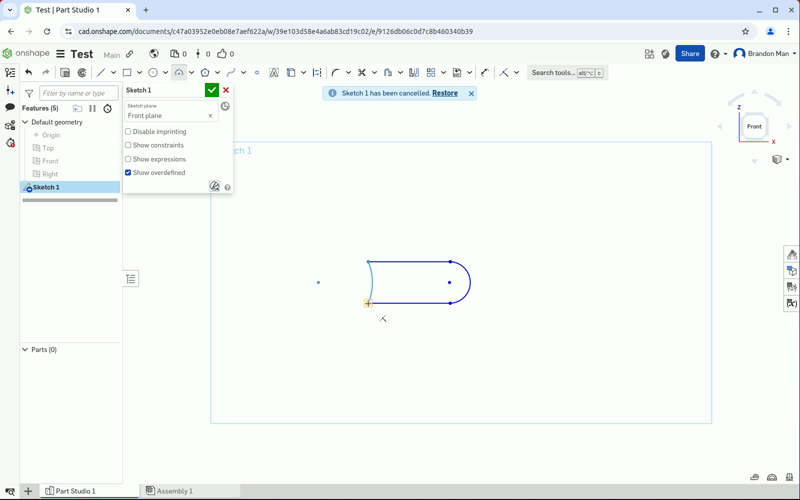
key_down(shift)
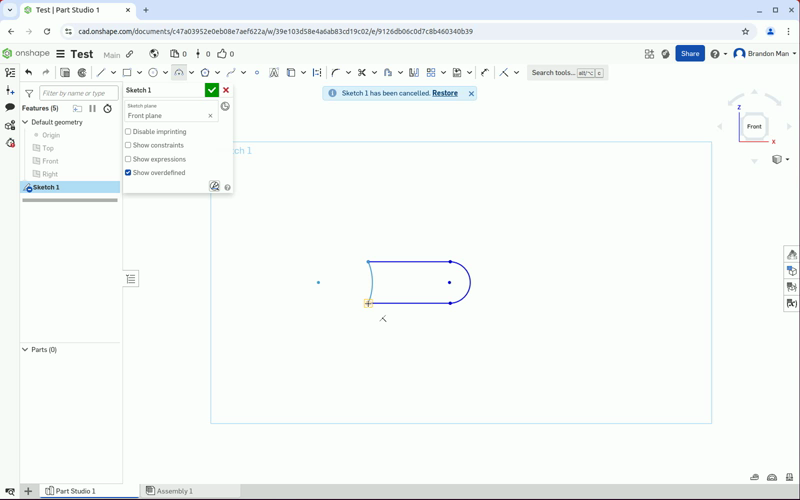
mouse_move(347, 282)
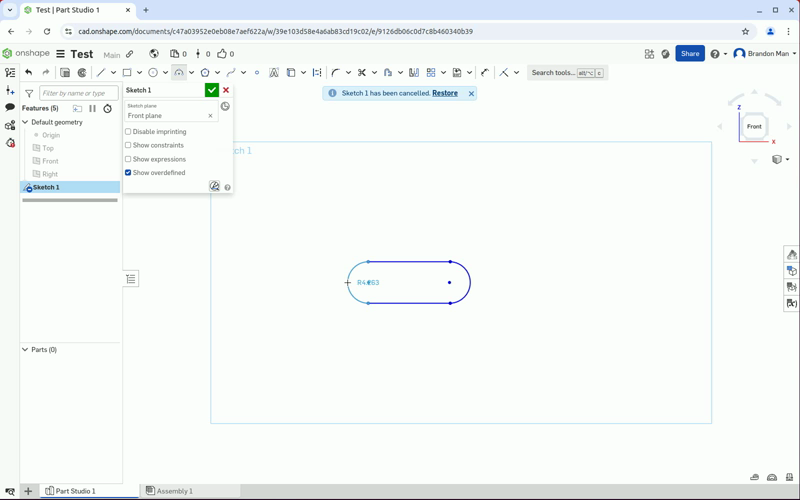
click(347, 282)
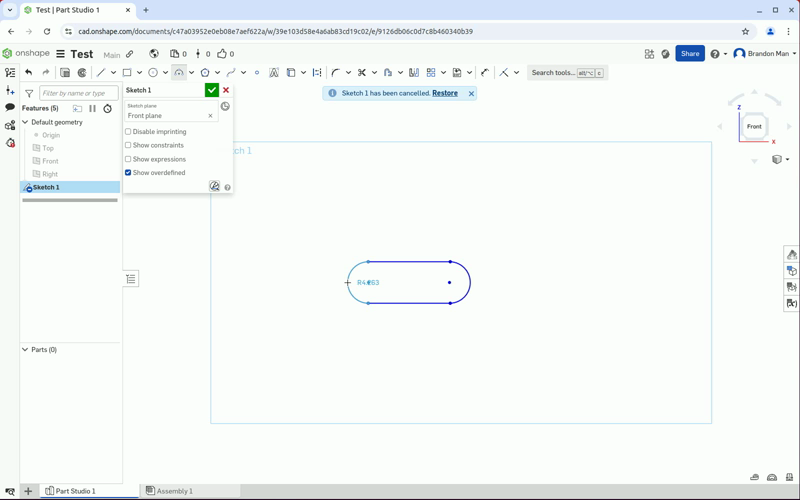
key_up(shift)
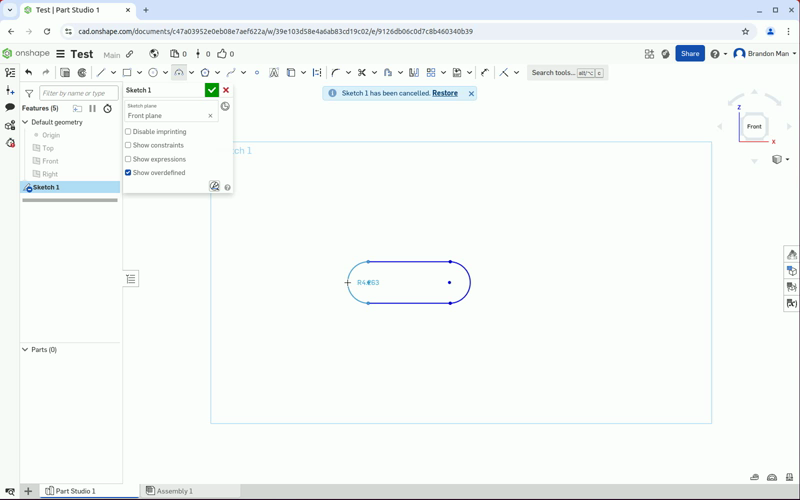
key(esc)
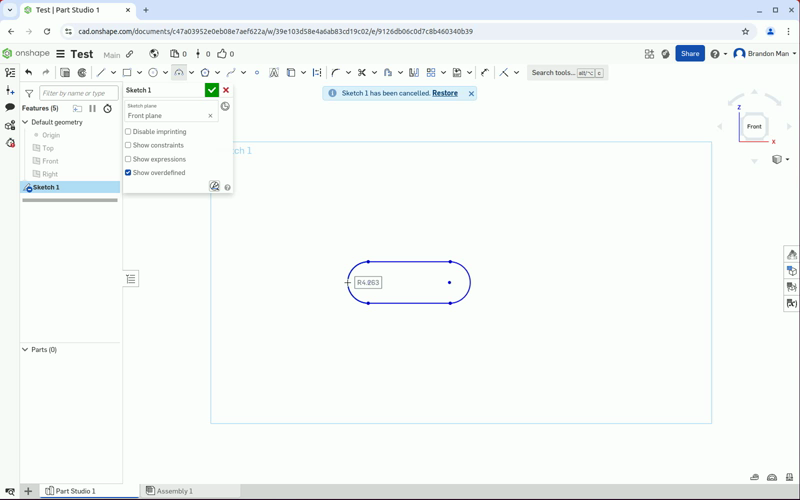
key(c)
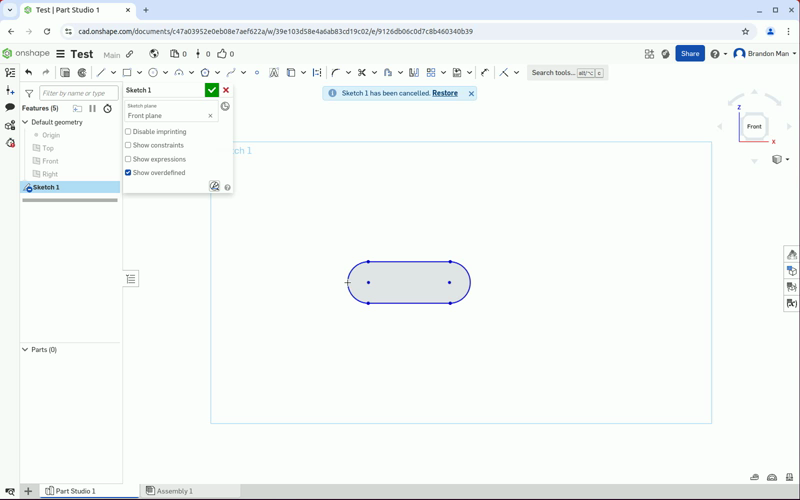
key_down(shift)
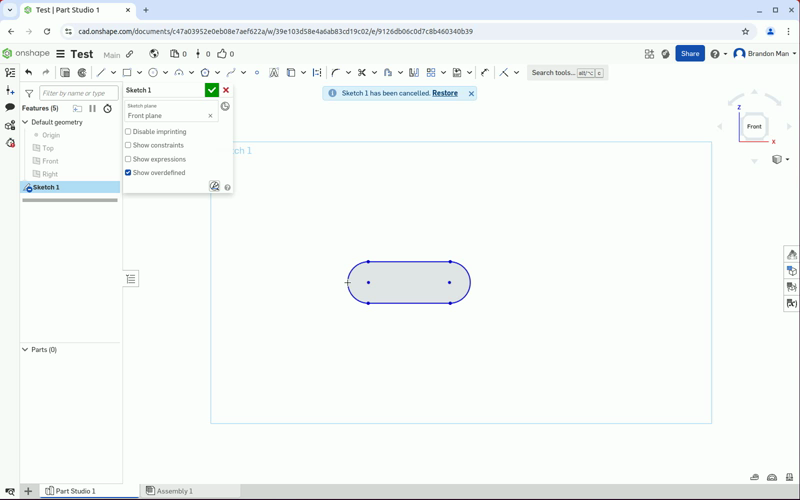
mouse_move(368, 282)
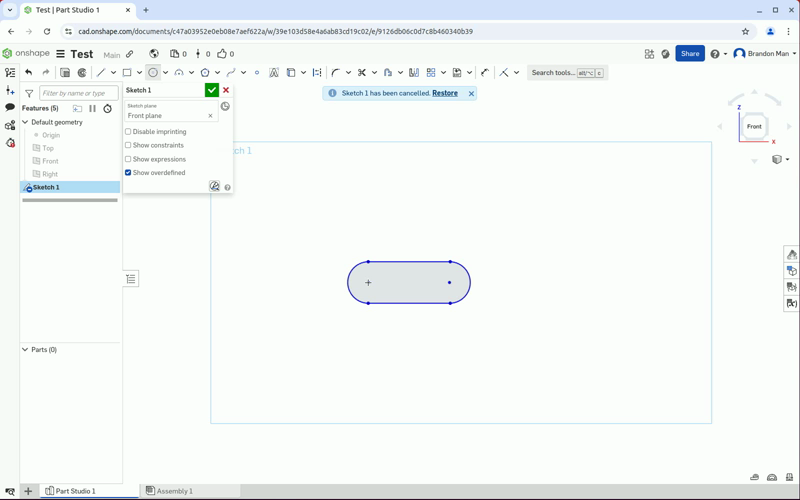
click(368, 282)
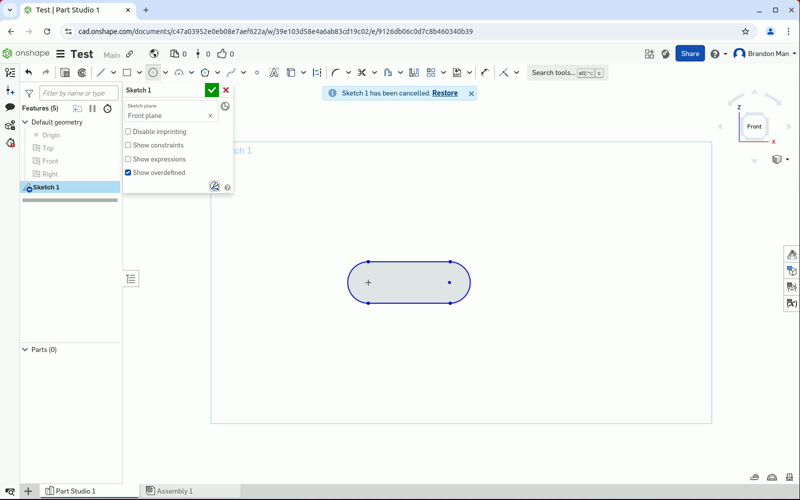
key_up(shift)
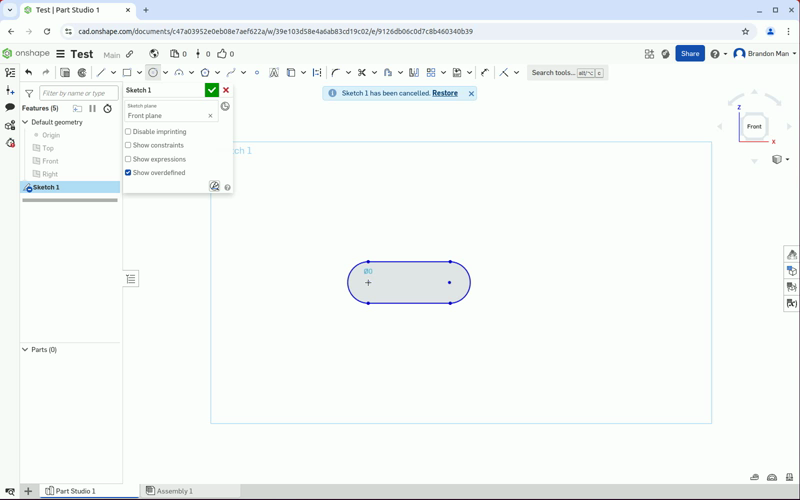
mouse_move(378, 282)
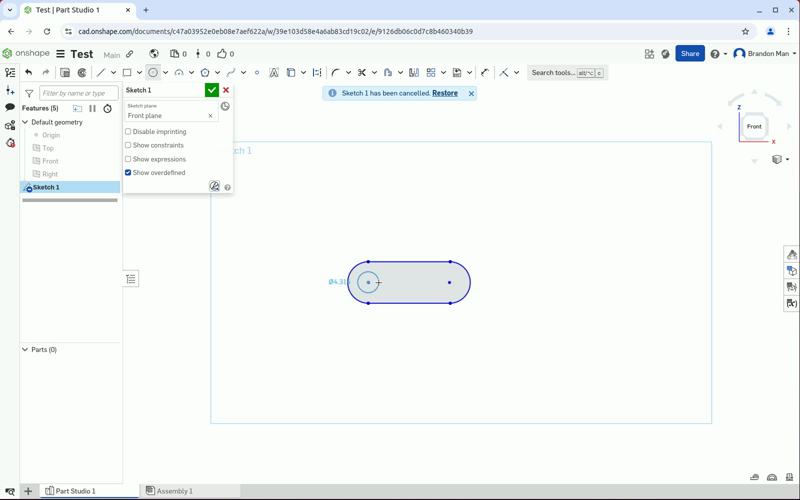
click(378, 282)
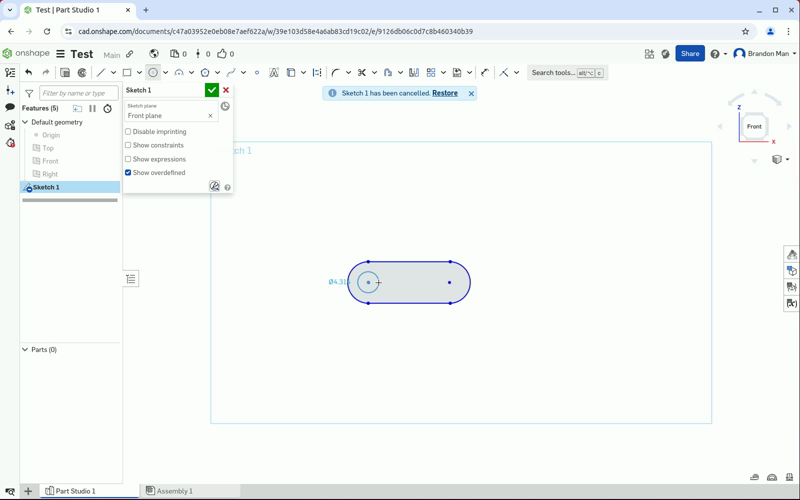
key(esc)
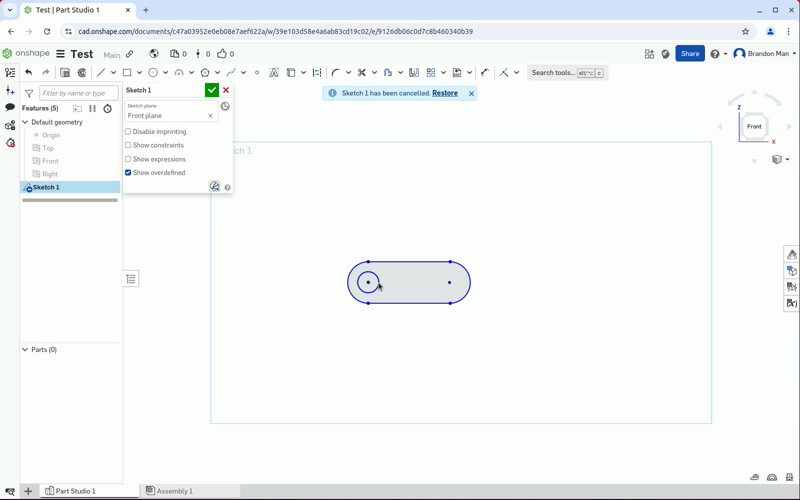
key(c)
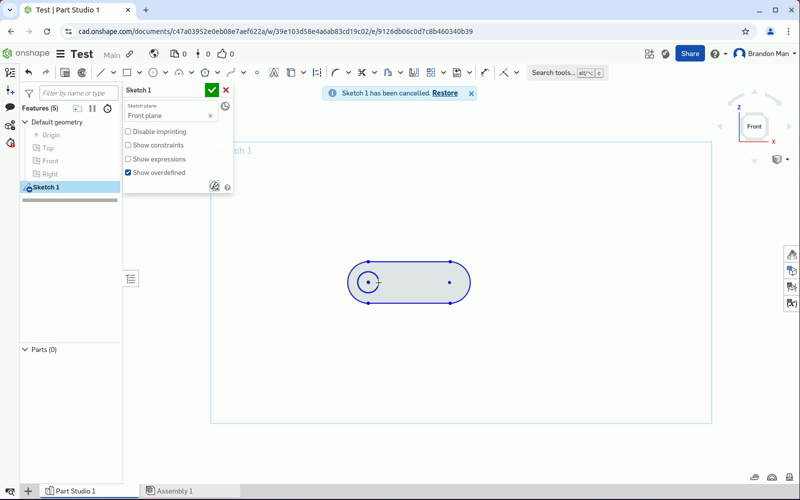
key_down(shift)
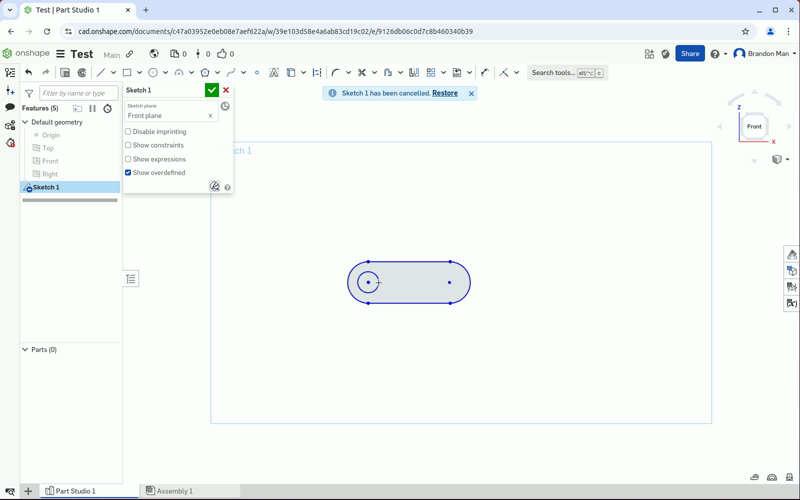
mouse_move(450, 282)
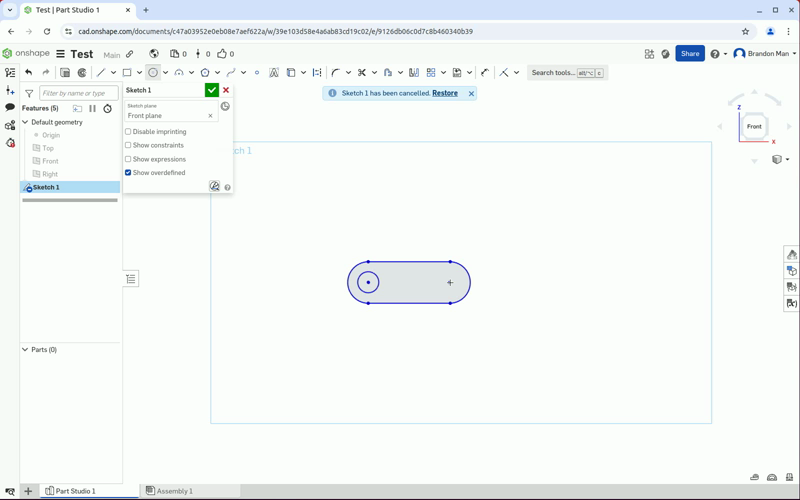
click(450, 282)
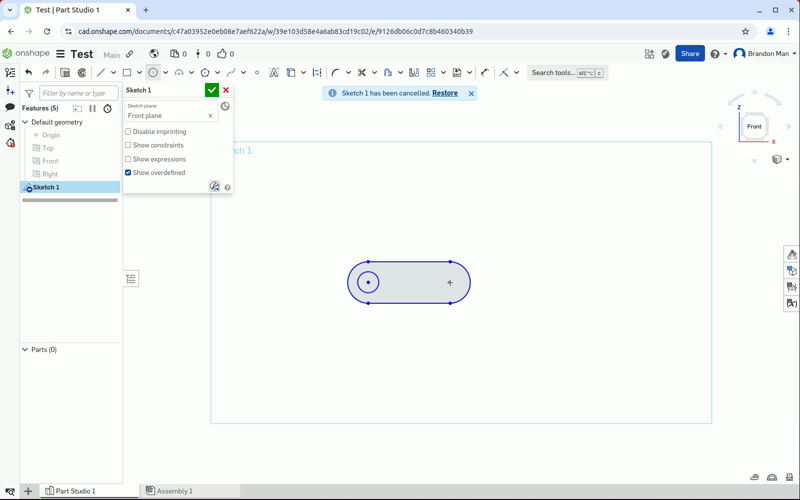
key_up(shift)
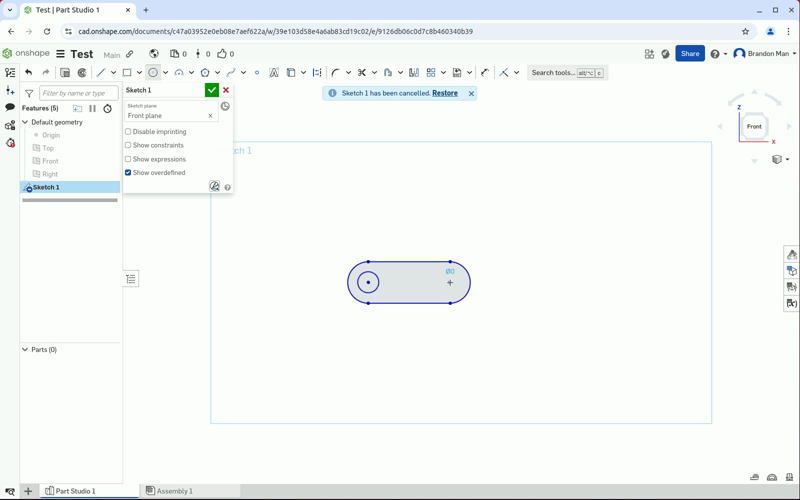
mouse_move(460, 282)
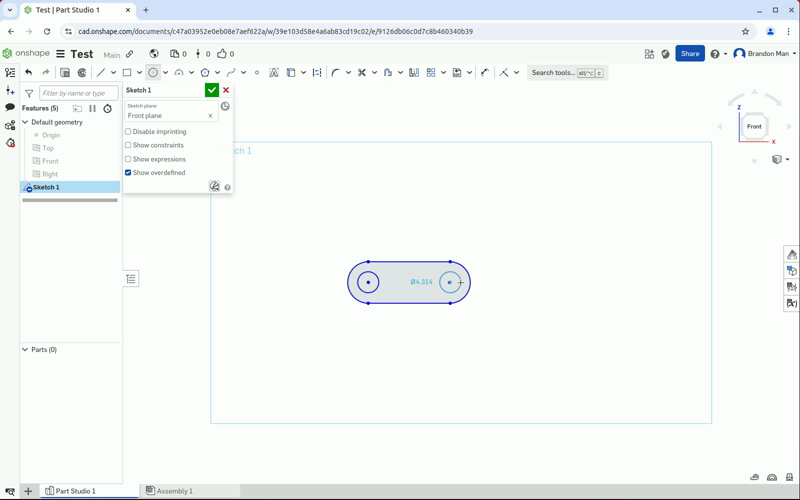
click(460, 282)
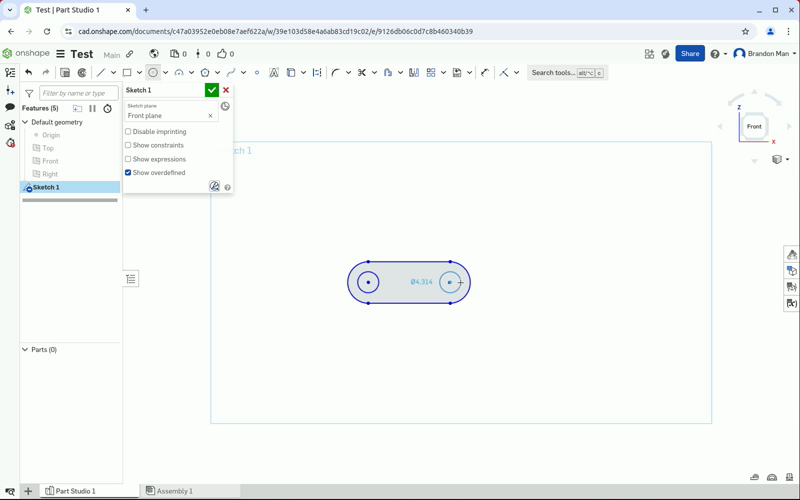
key(esc)
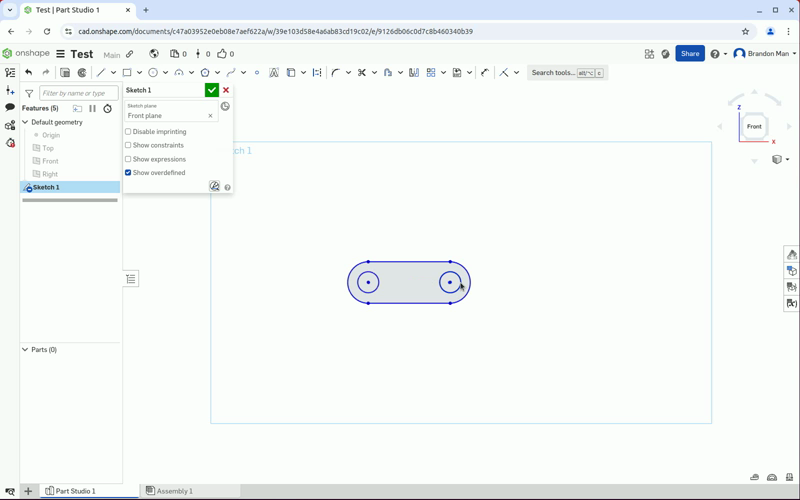
mouse_move(401, 292)
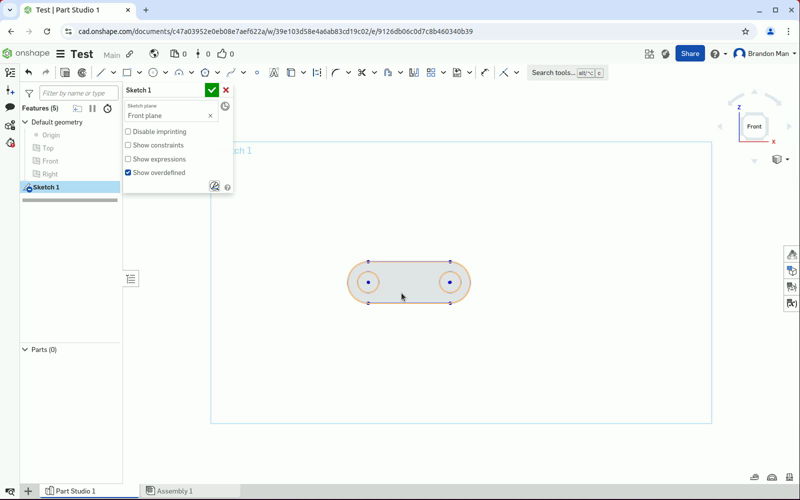
click(401, 292)
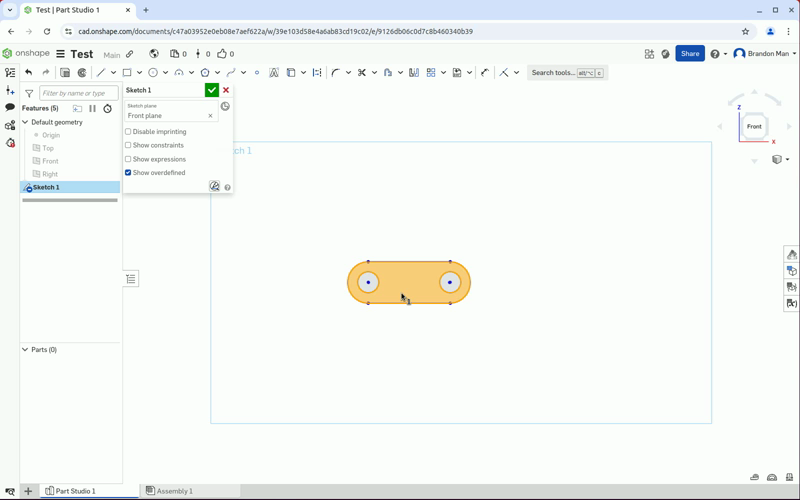
mouse_move(73, 352)
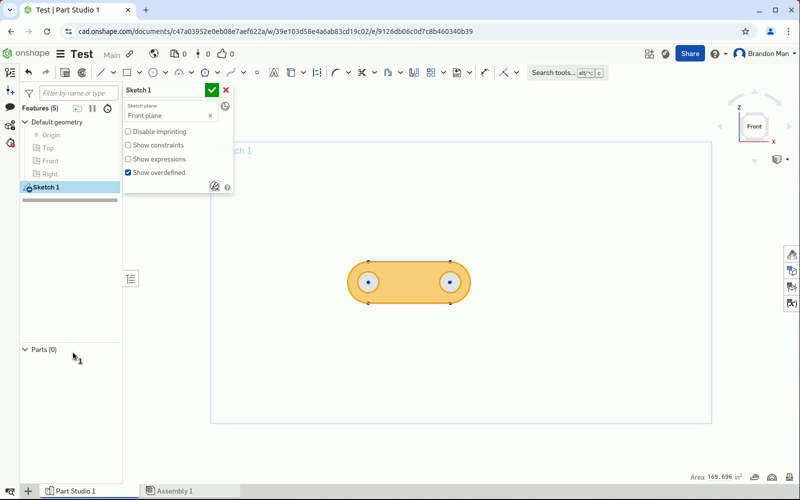
key(shift+y)
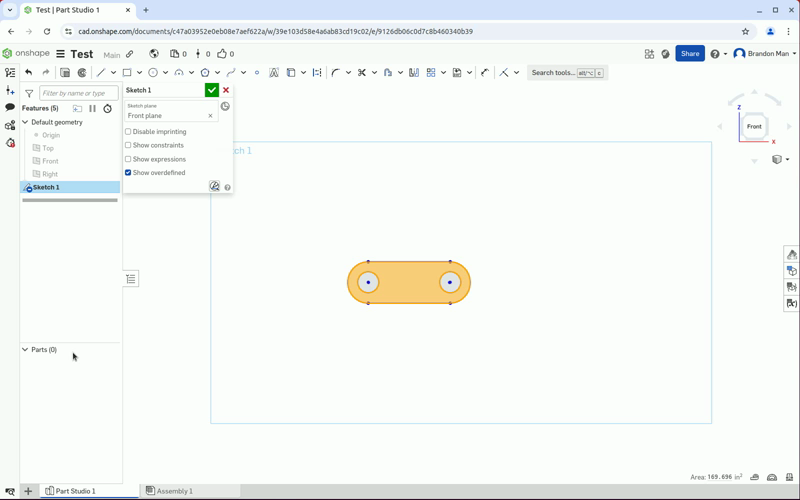
key(shift+e)
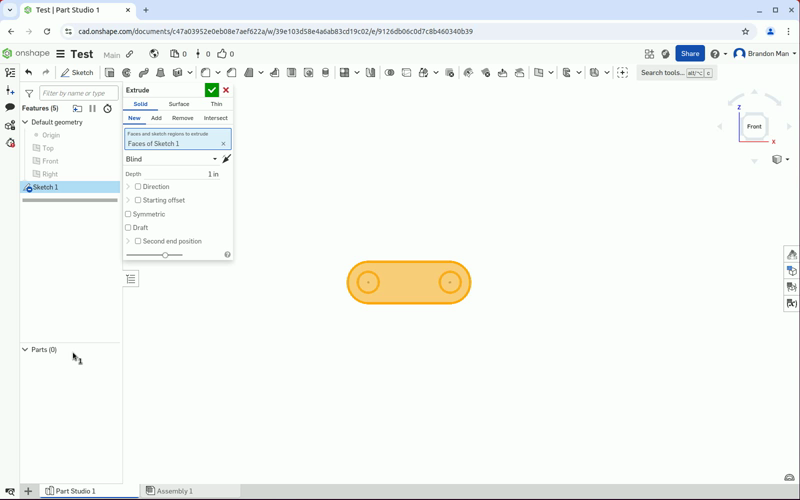
mouse_move(143, 106)
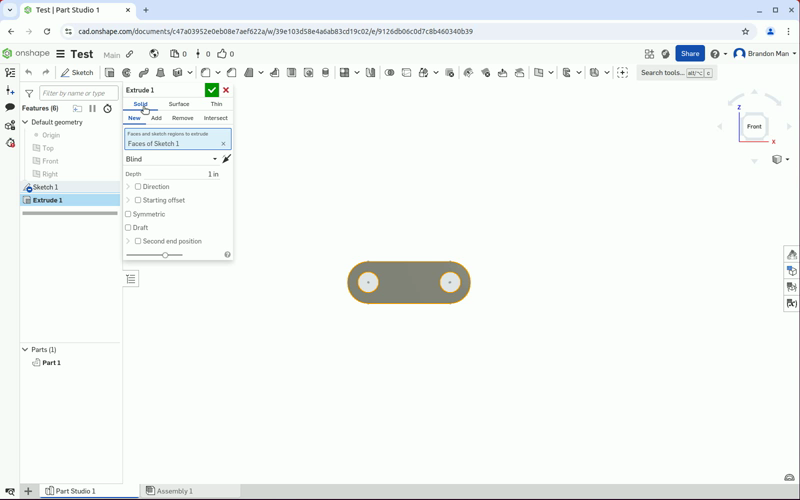
click(143, 106)
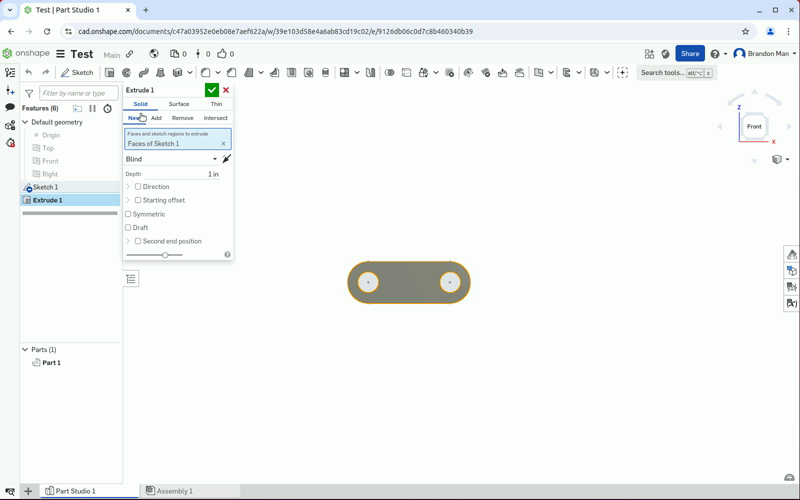
mouse_move(137, 120)
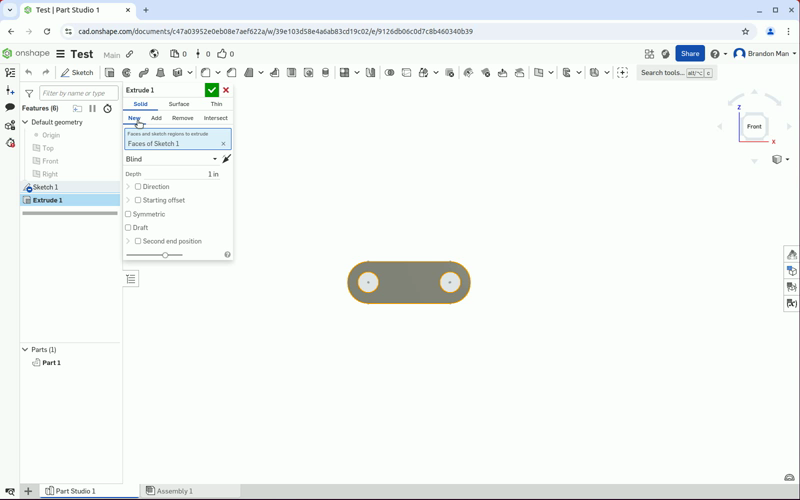
click(137, 120)
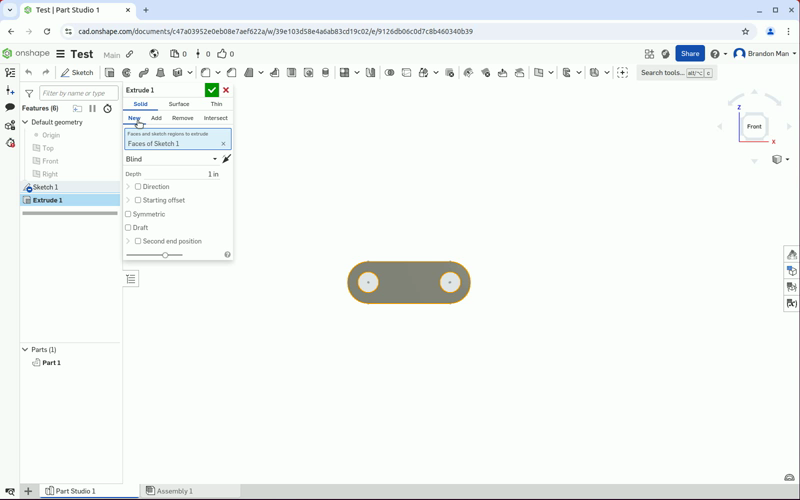
key(tab, 4)
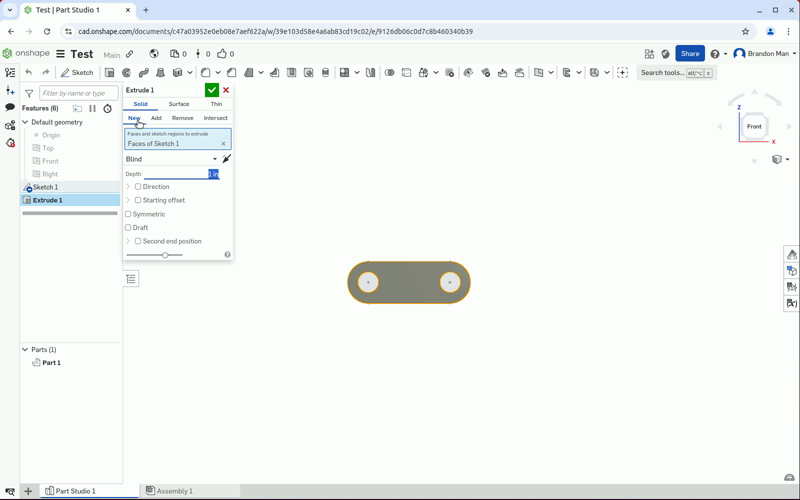
text(2.888)
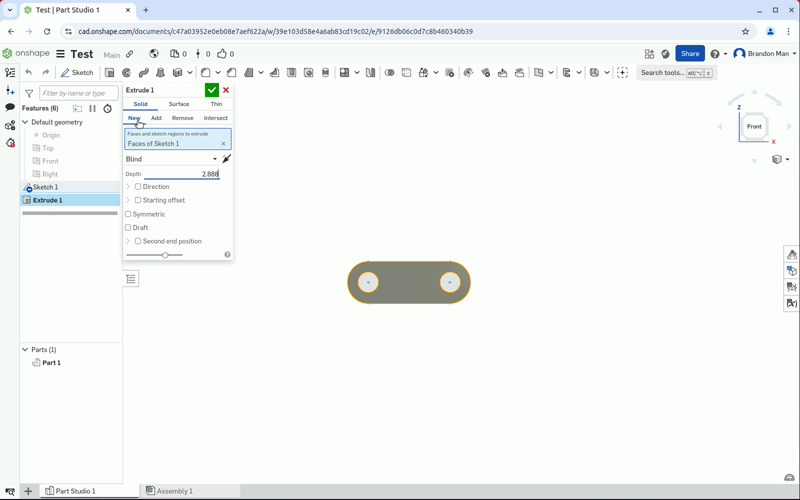
key(tab, 3)
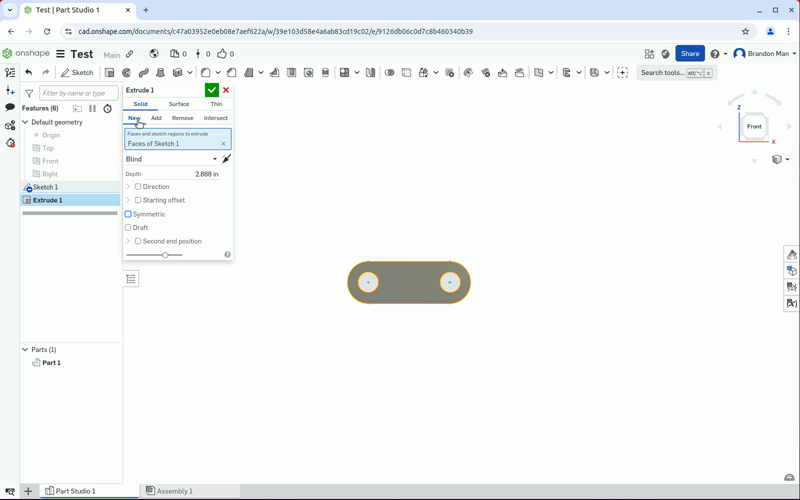
key(space)
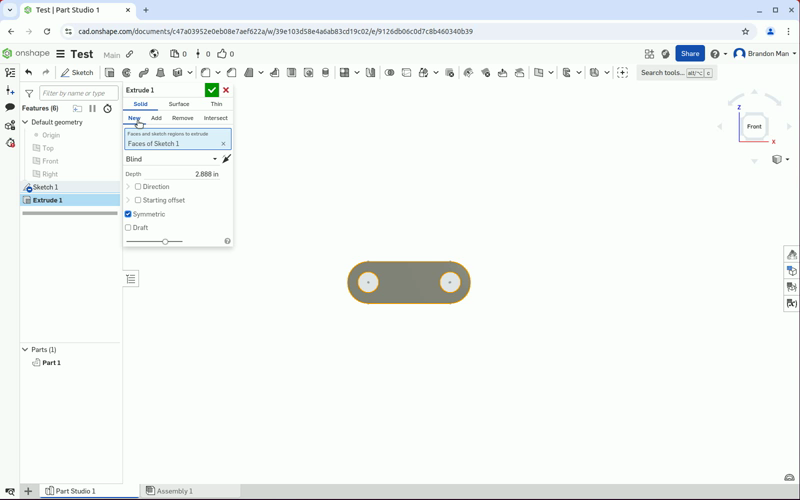
key(enter)
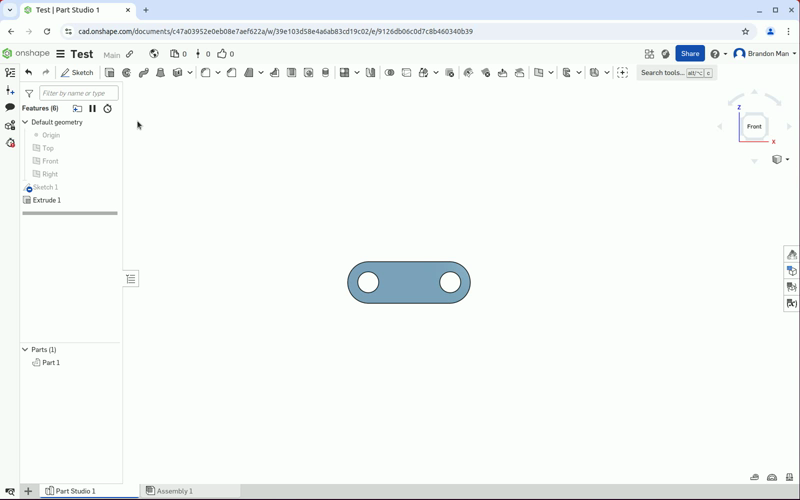
key(shift+h)
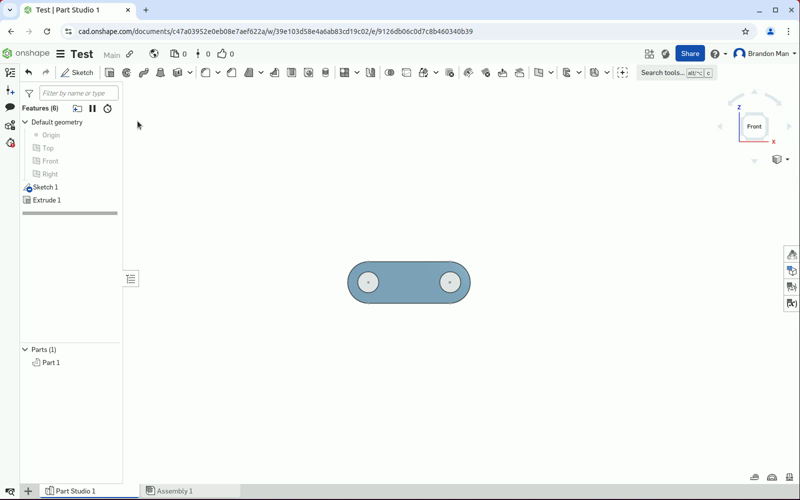
key(shift+h)
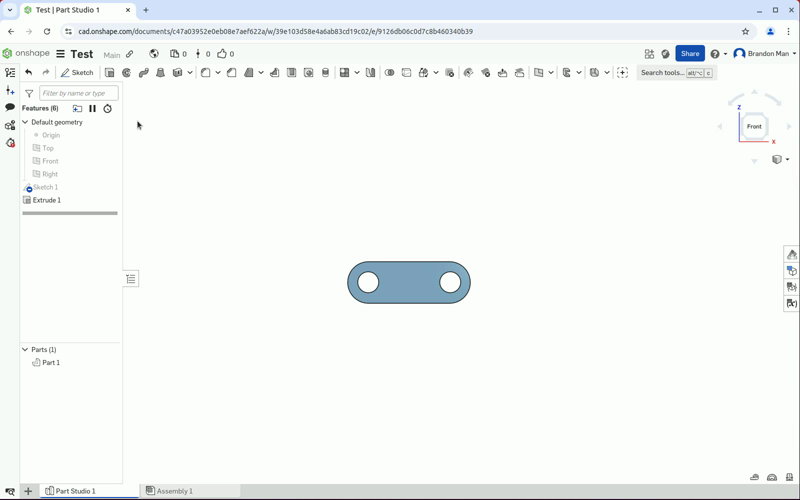
mouse_move(73, 189)
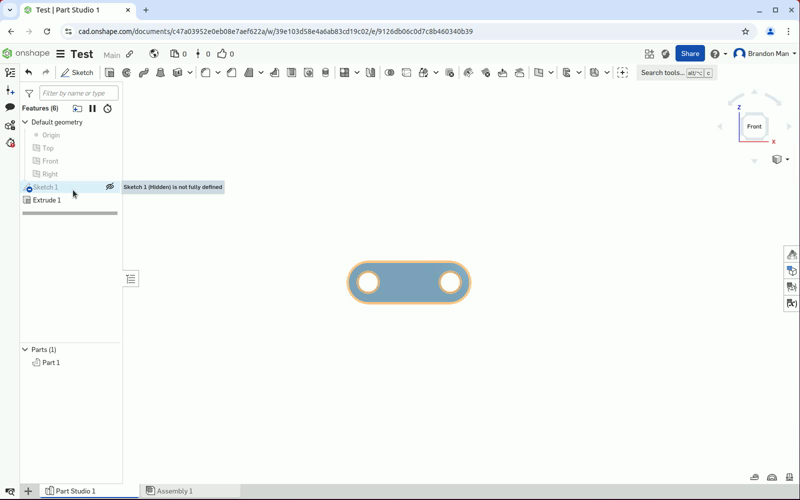
click(73, 189)
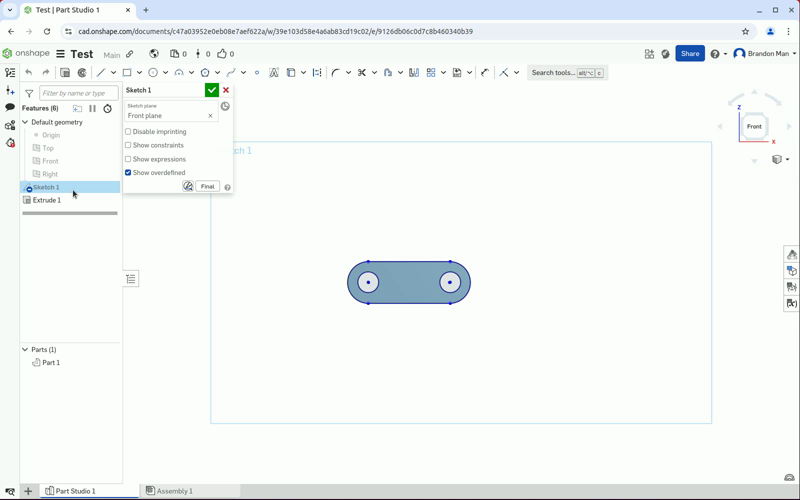
mouse_move(229, 92)
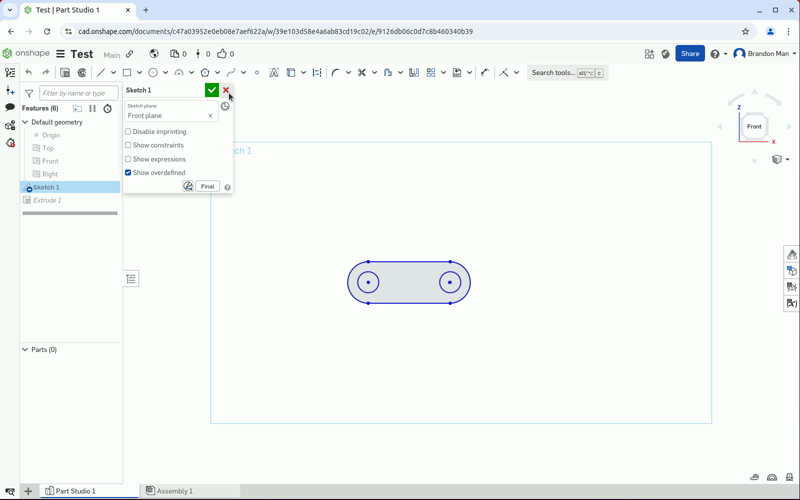
click(229, 92)
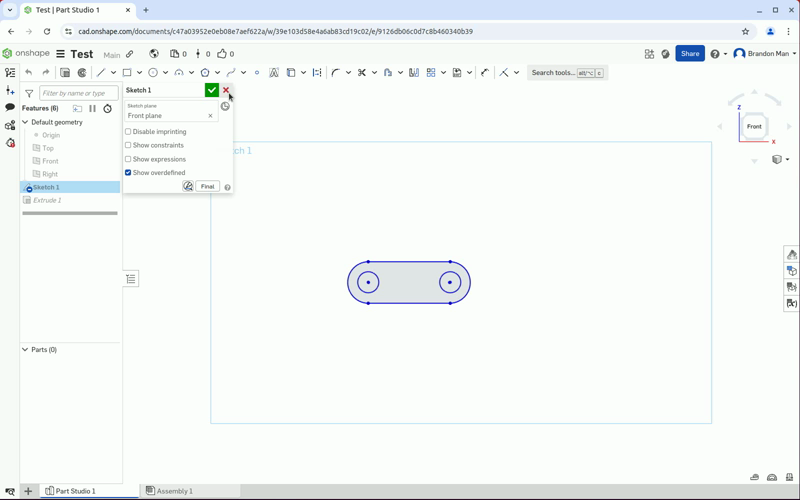
key(shift+s)
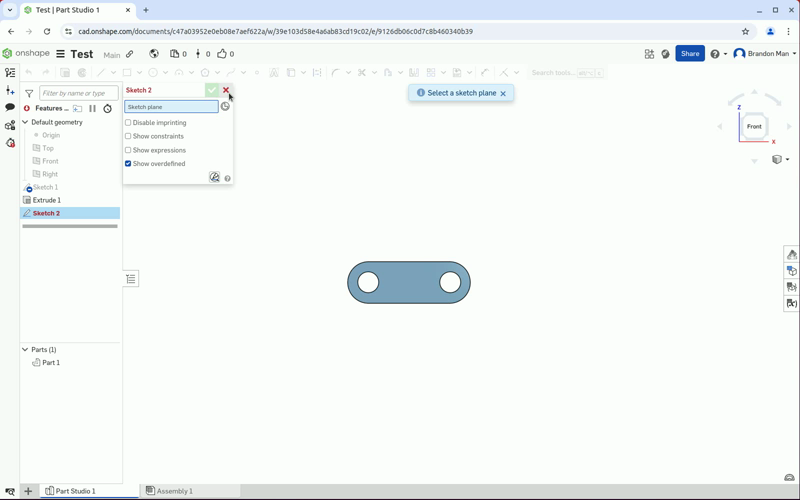
mouse_move(73, 163)
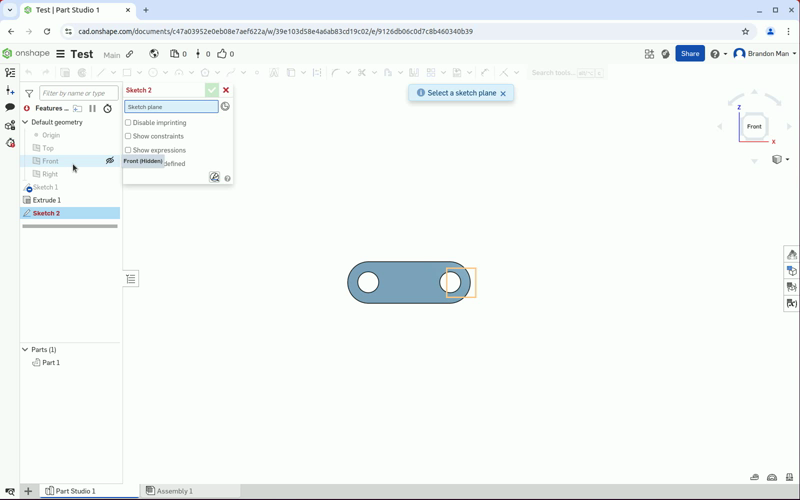
click(73, 163)
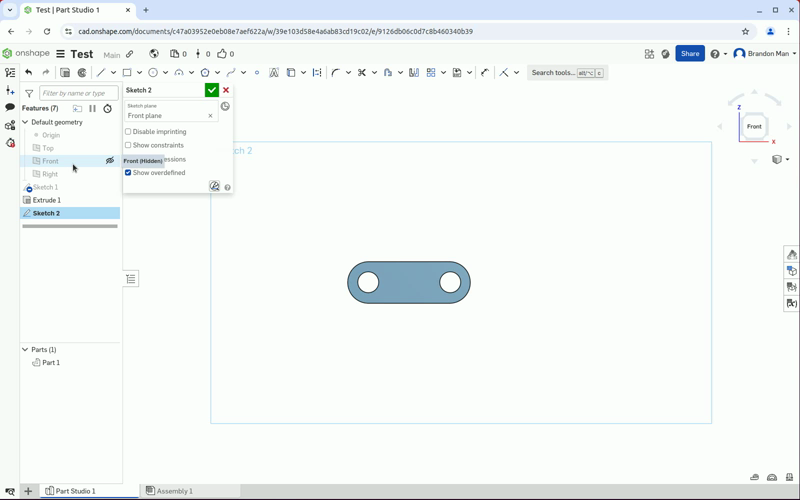
mouse_move(73, 352)
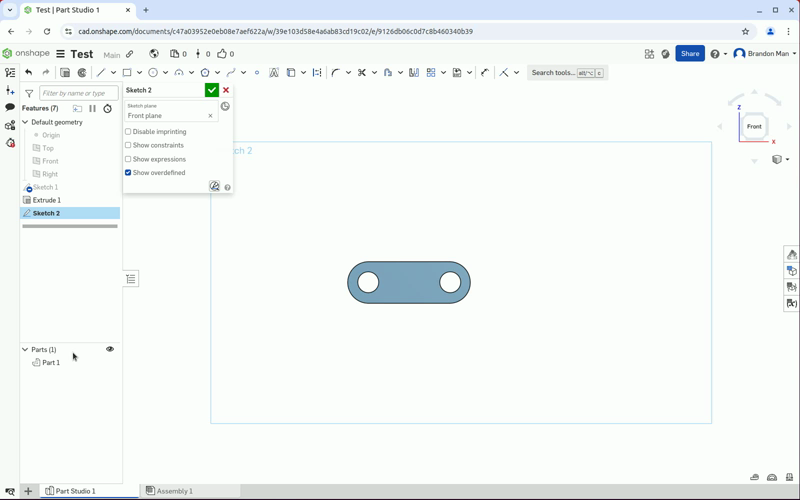
key(y)
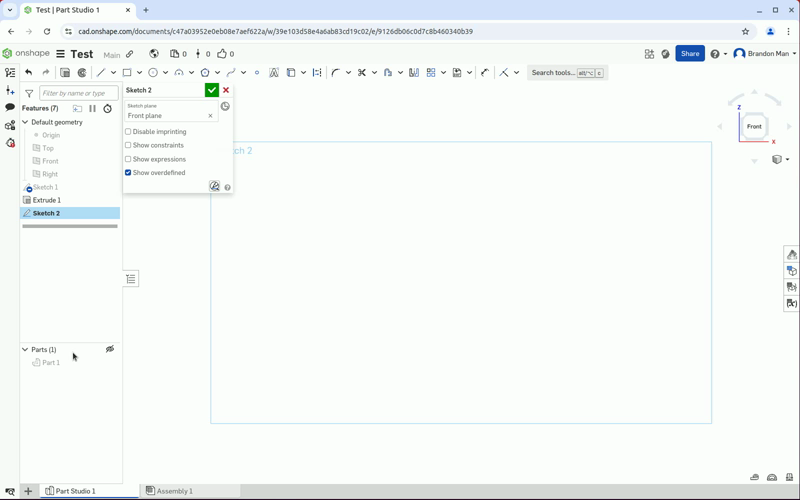
key(c)
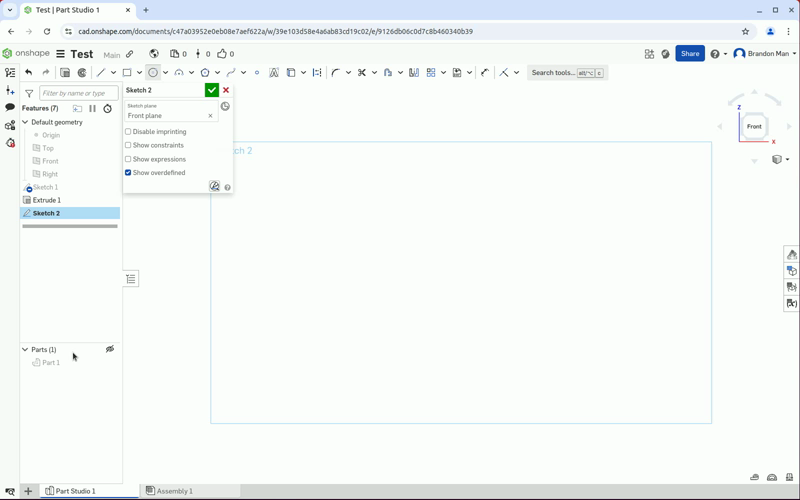
key_down(shift)
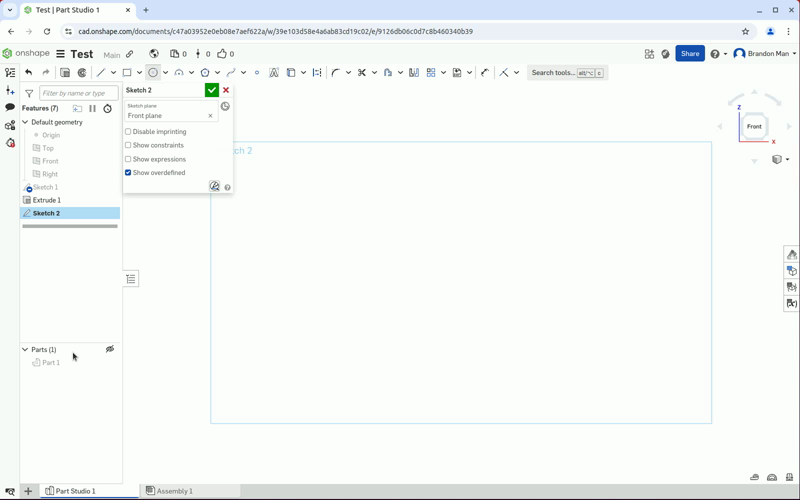
mouse_move(369, 282)
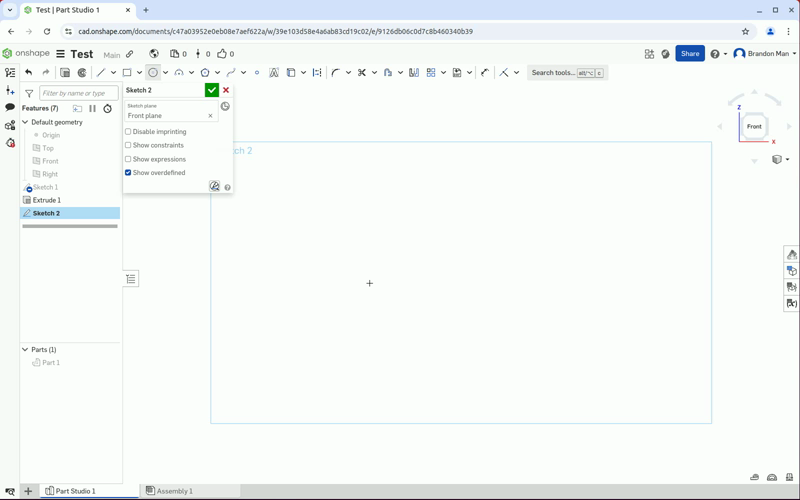
click(369, 282)
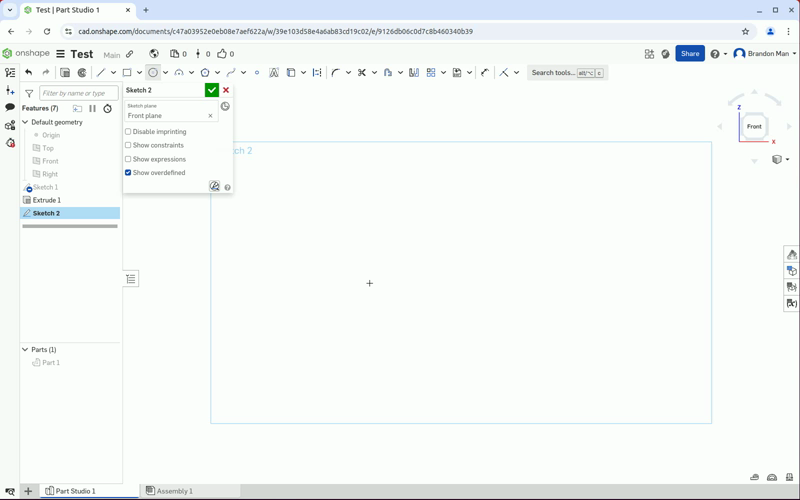
key_up(shift)
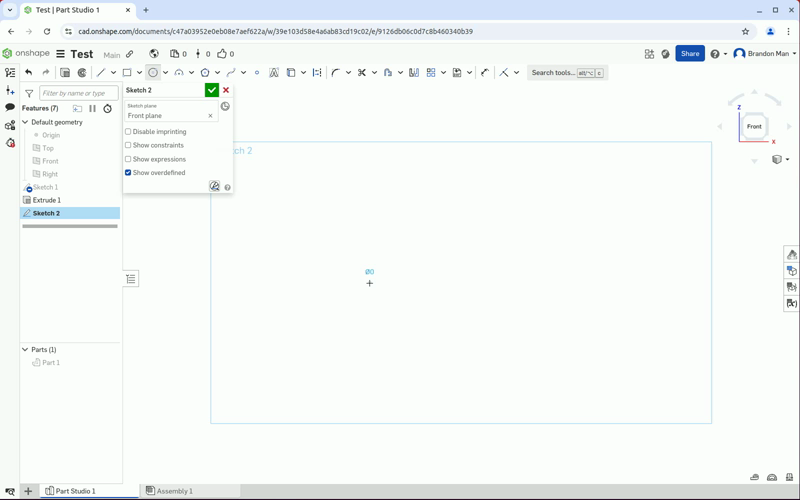
mouse_move(375, 282)
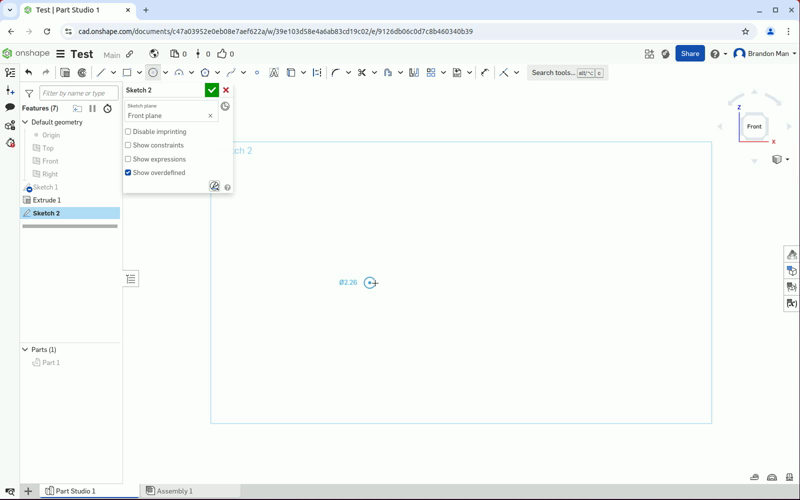
click(375, 282)
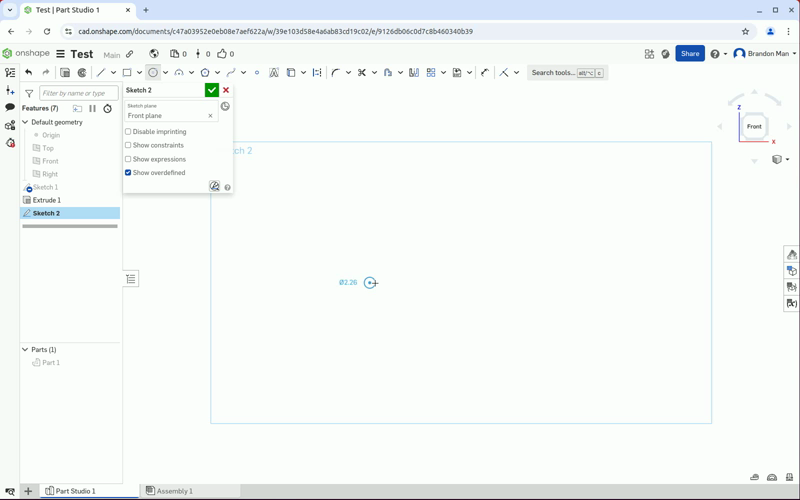
key(esc)
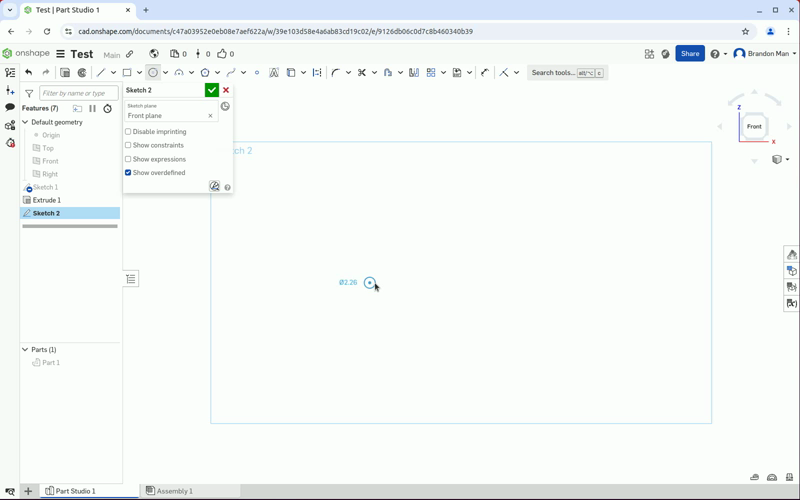
mouse_move(368, 284)
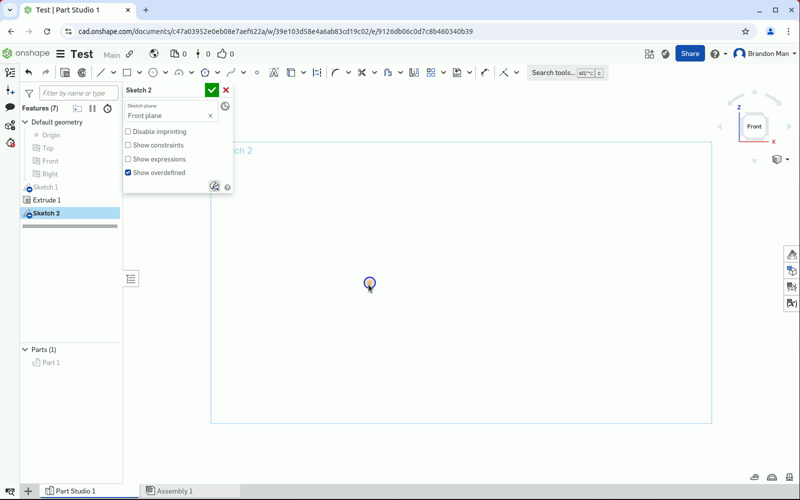
scroll(6)
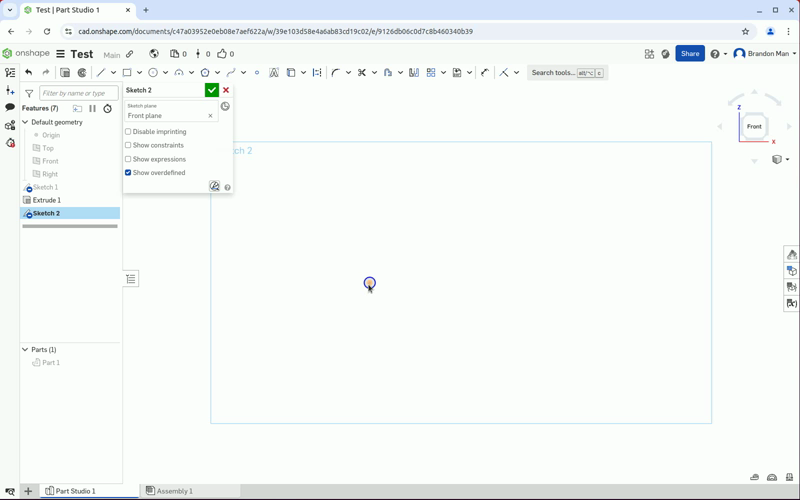
scroll(6)
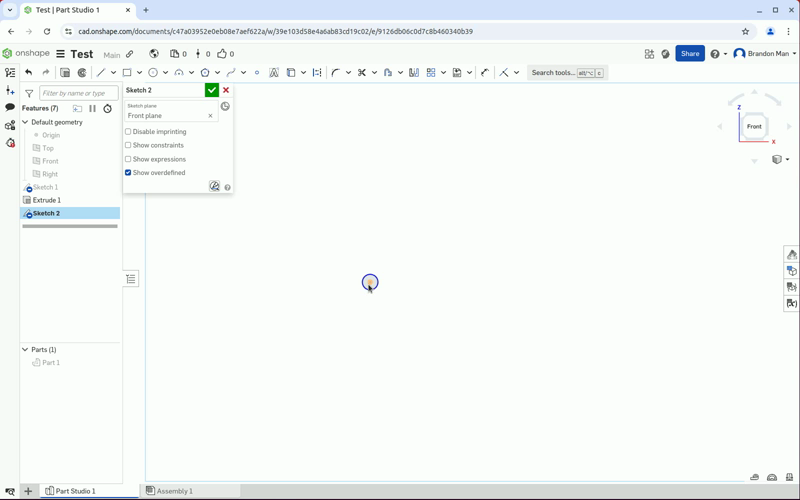
scroll(6)
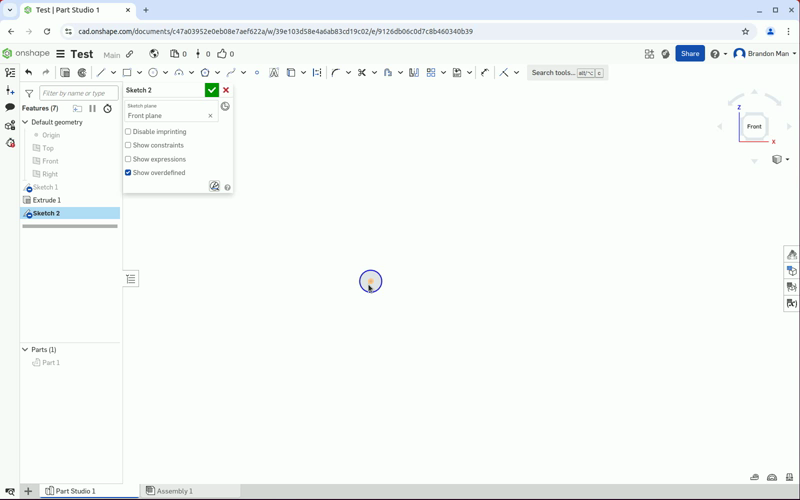
scroll(6)
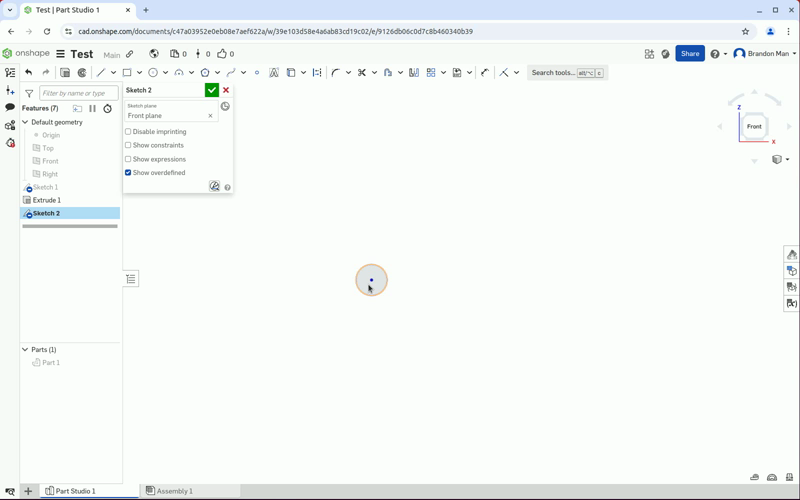
scroll(6)
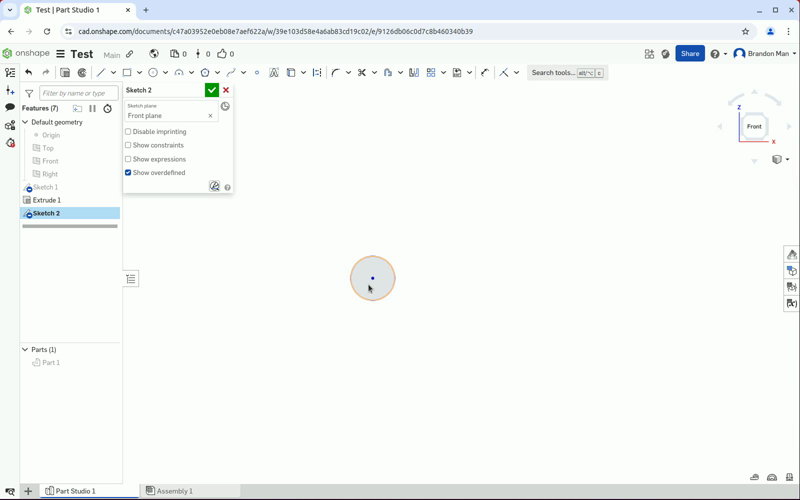
scroll(6)
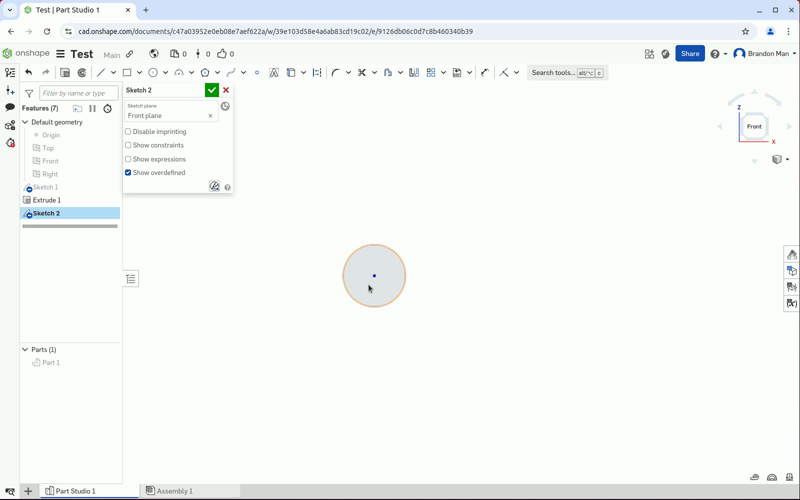
scroll(6)
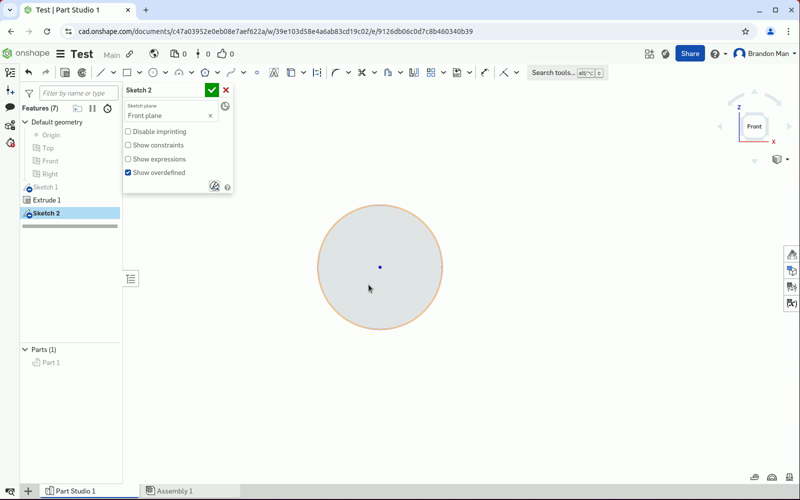
click(368, 284)
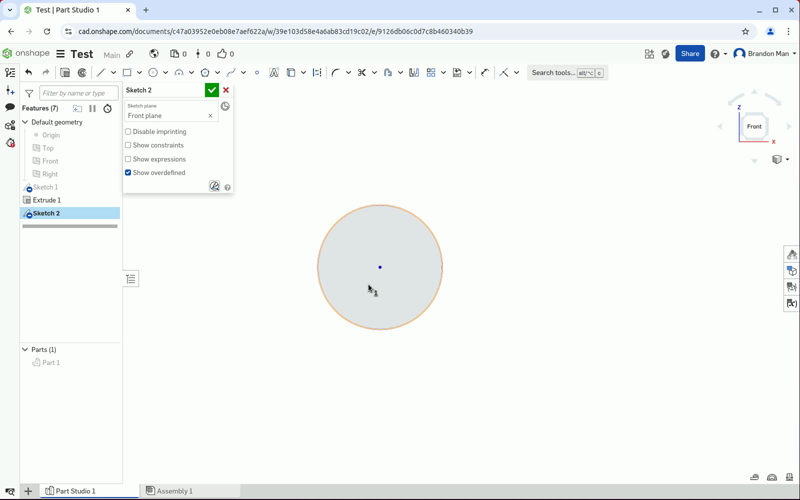
scroll(-6)
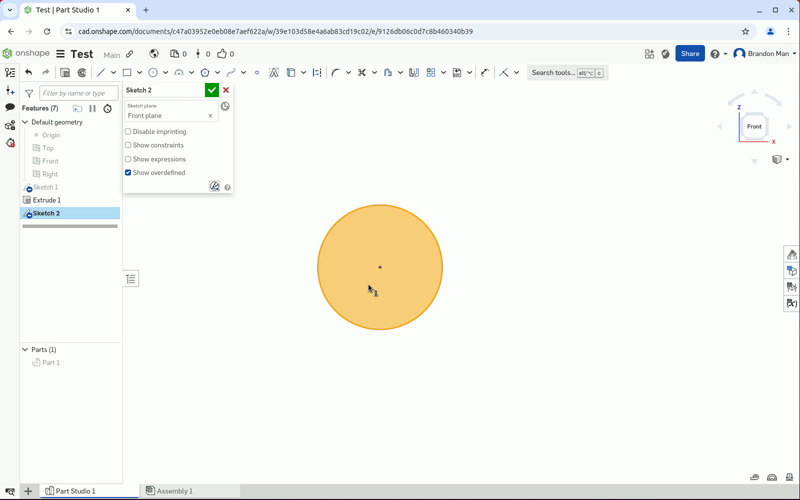
scroll(-6)
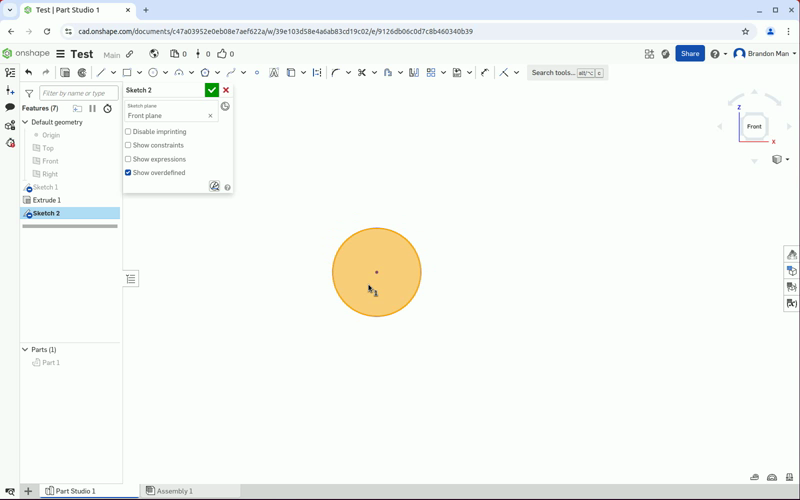
scroll(-6)
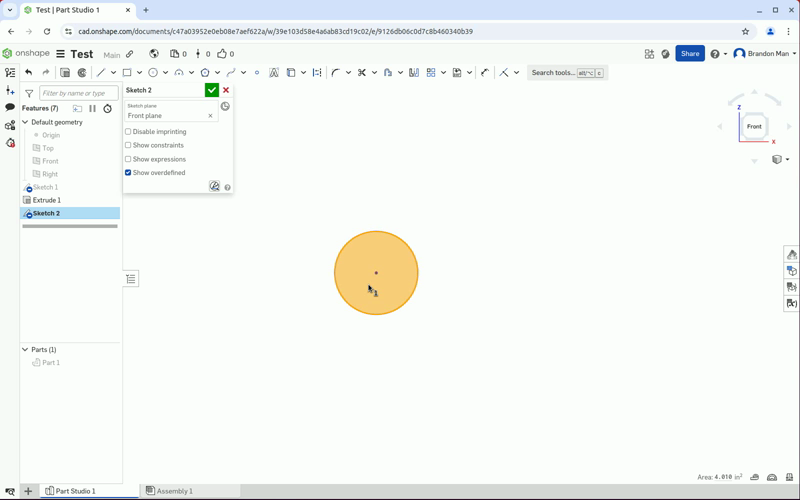
scroll(-6)
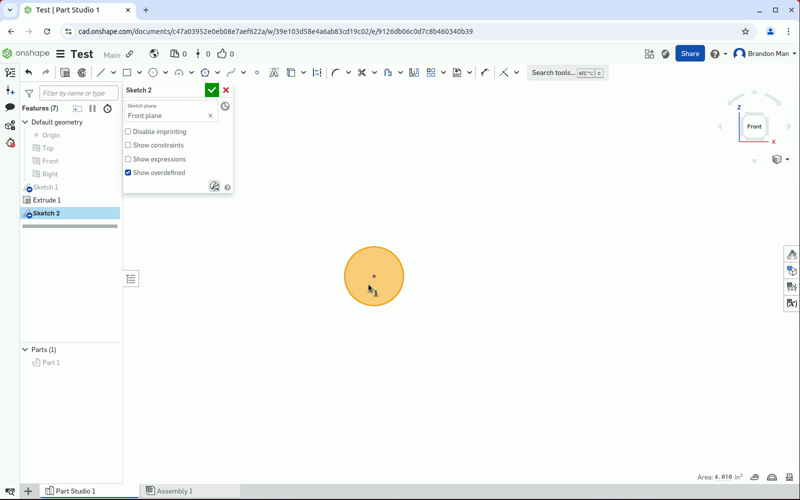
scroll(-6)
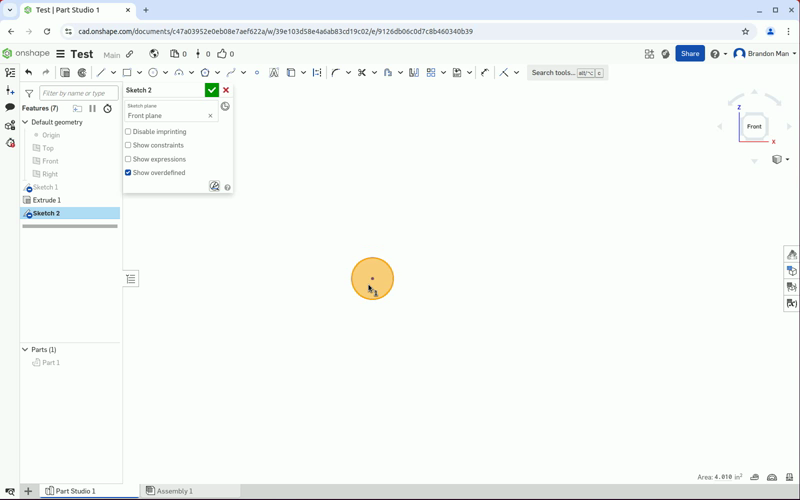
scroll(-6)
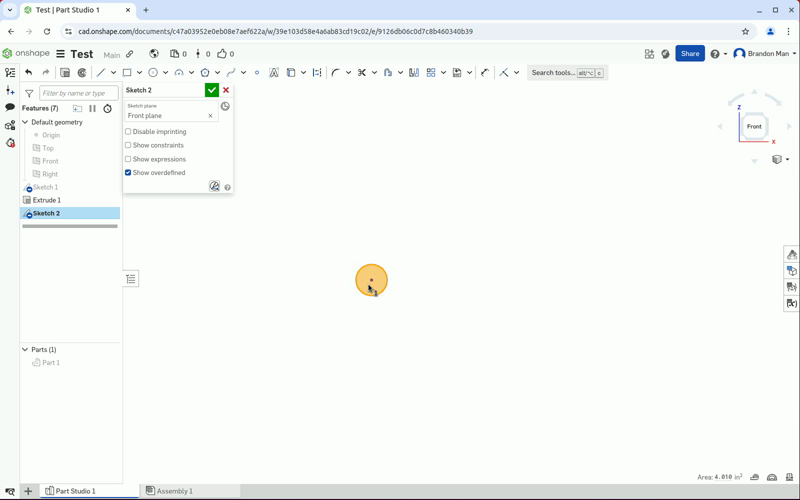
scroll(-6)
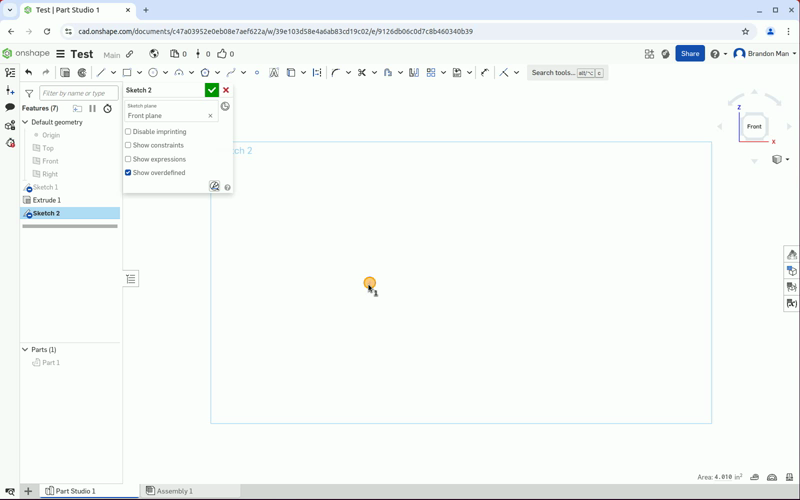
mouse_move(73, 352)
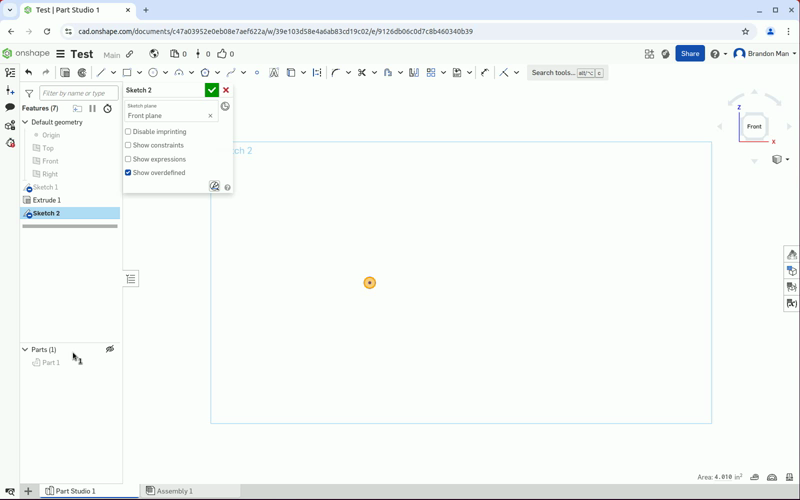
key(shift+y)
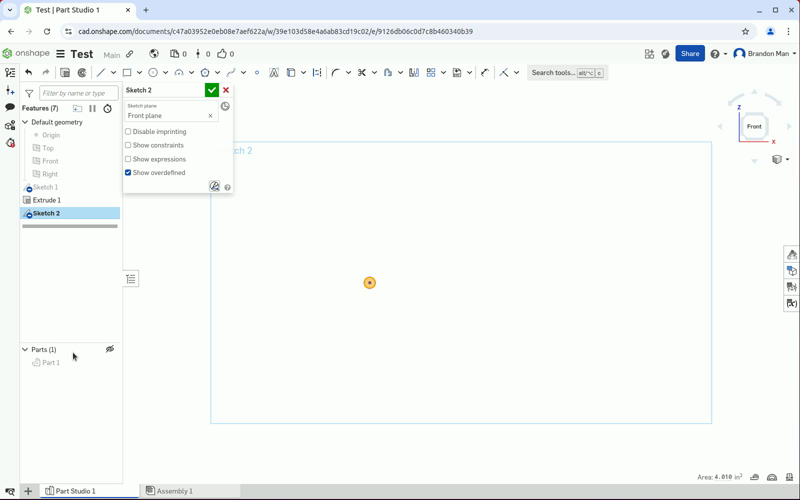
key(shift+e)
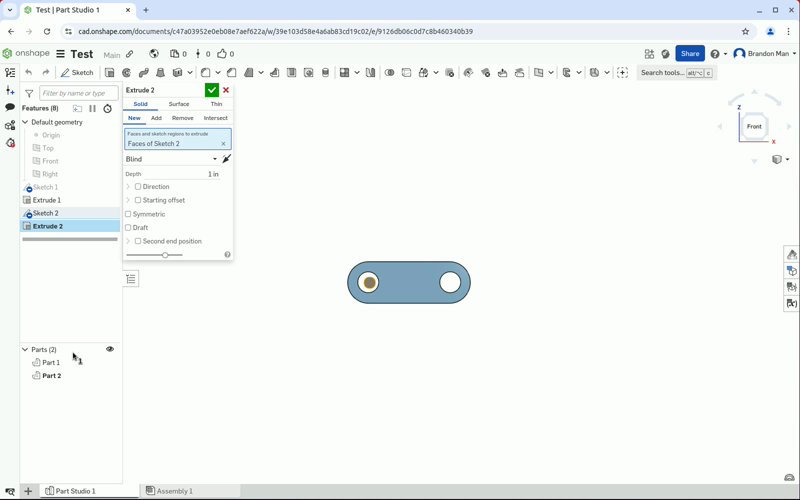
mouse_move(143, 106)
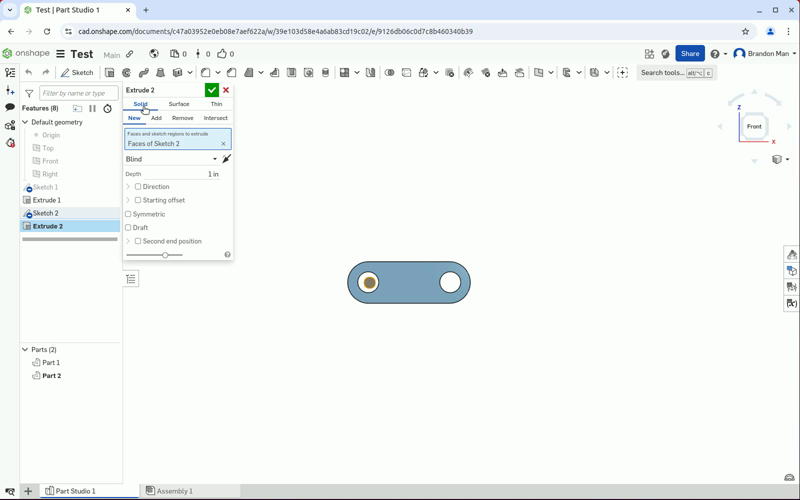
click(143, 106)
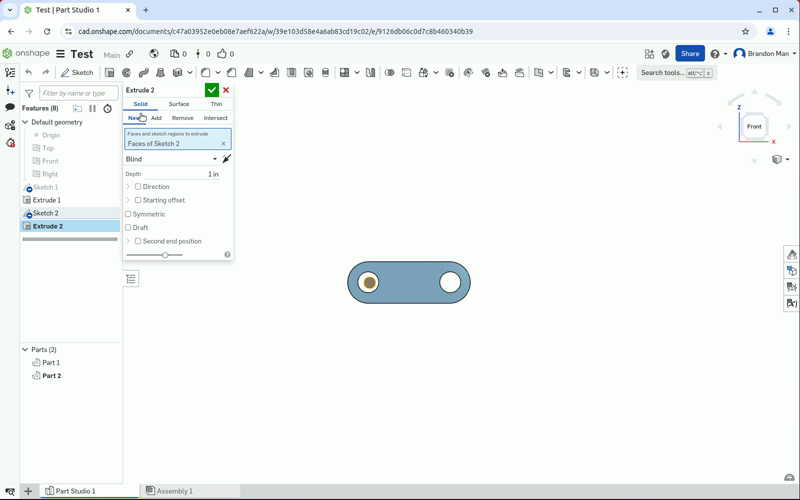
mouse_move(137, 120)
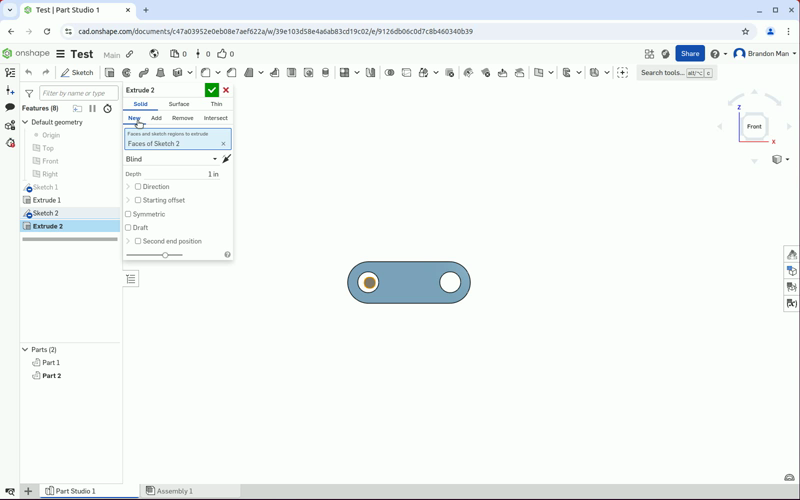
click(137, 120)
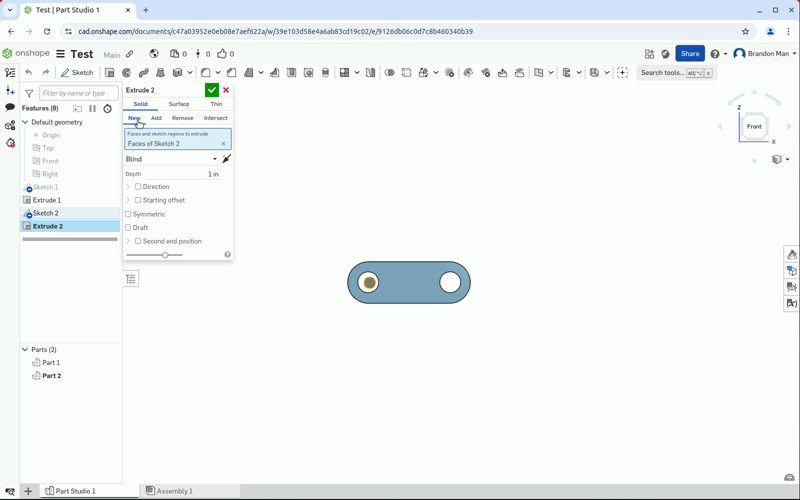
key(tab, 4)
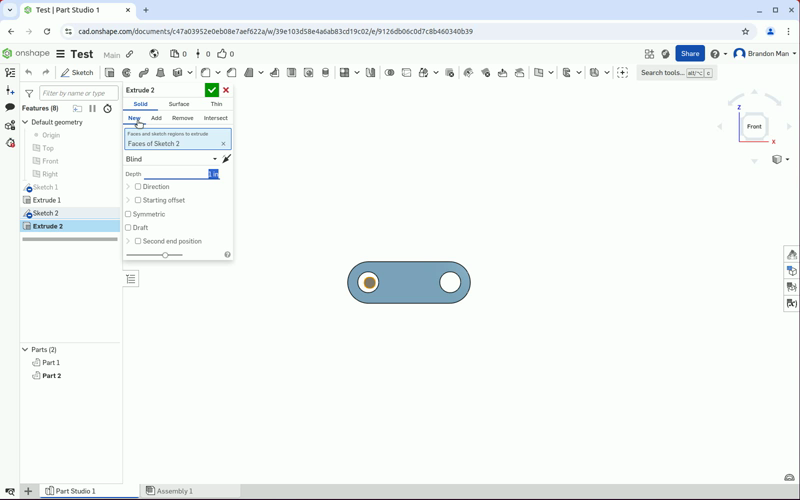
text(2.888)
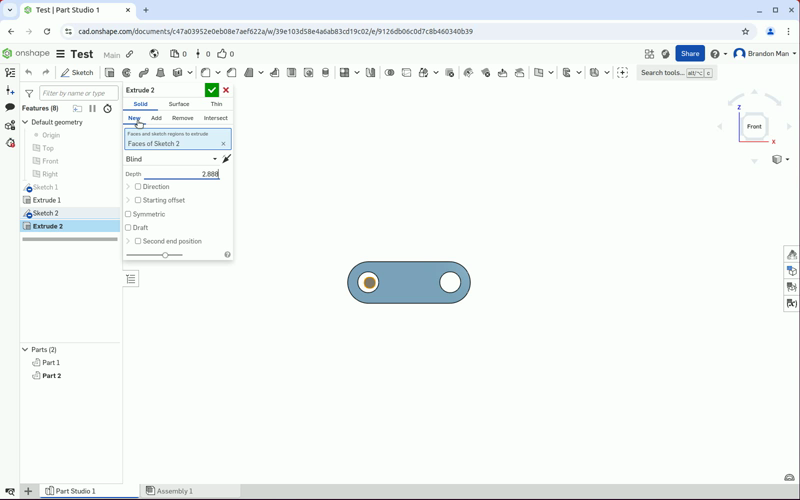
key(tab, 3)
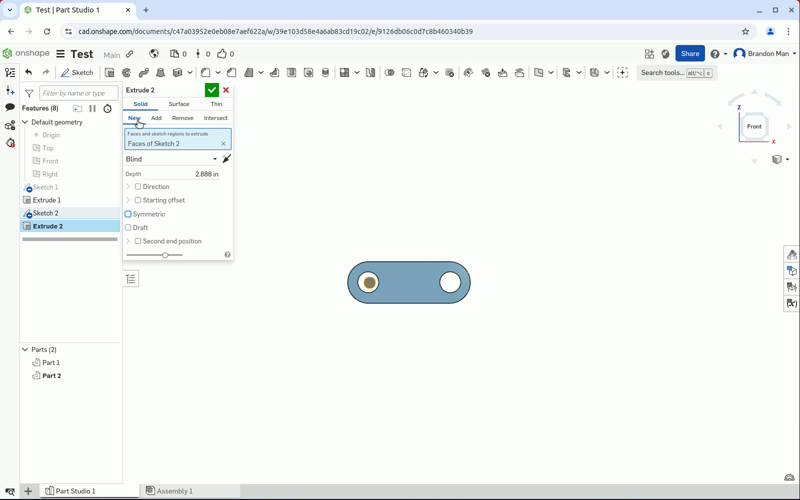
key(space)
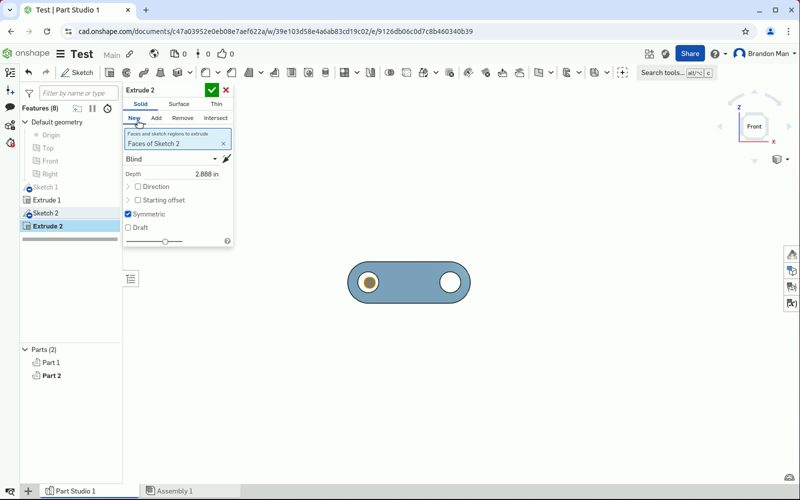
key(enter)
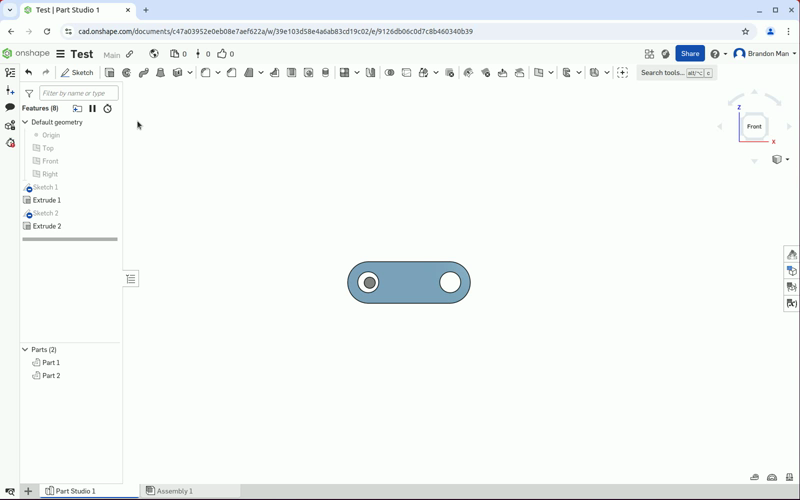
key(shift+h)
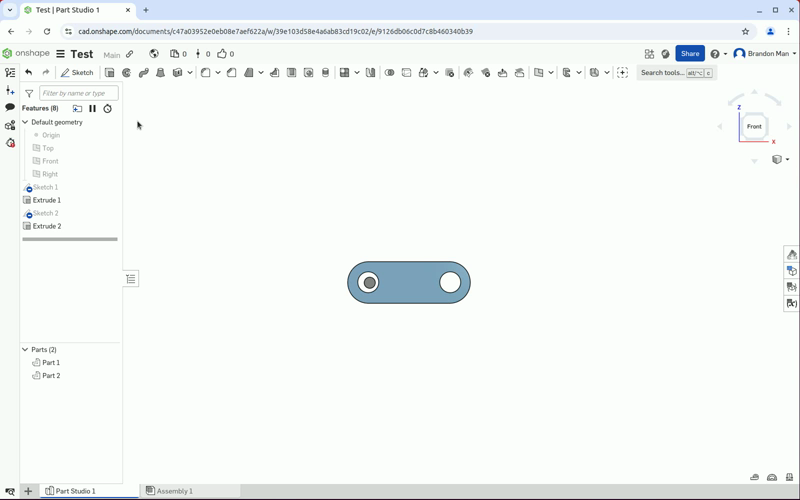
key(shift+h)
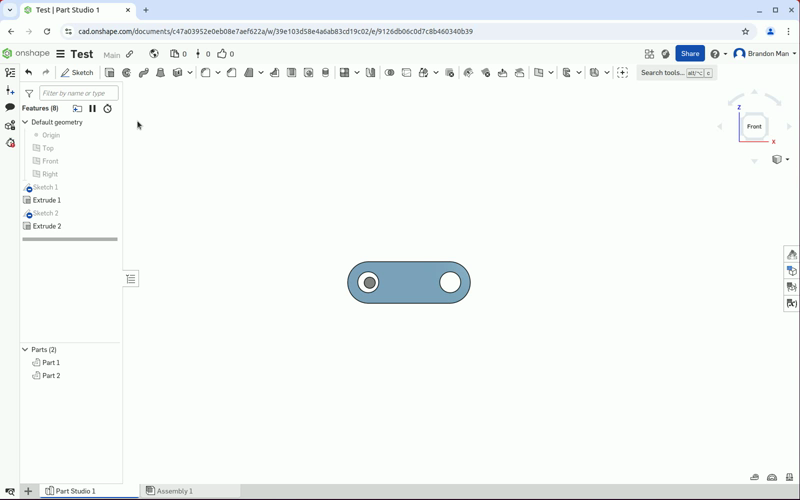
mouse_move(73, 189)
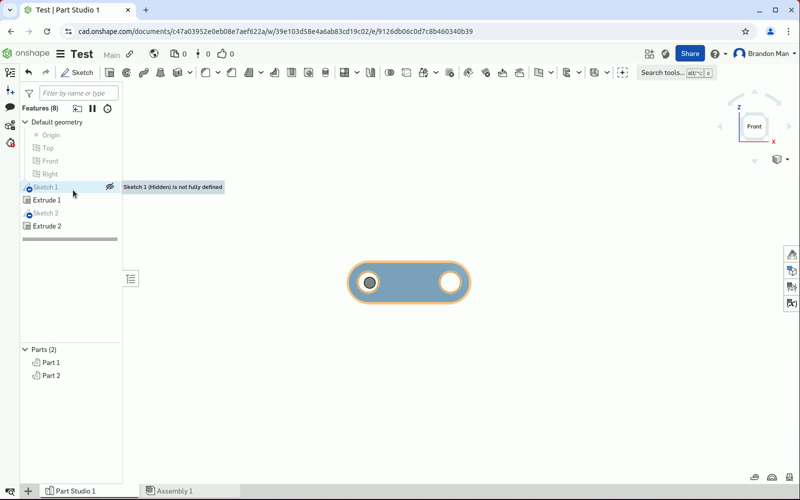
click(73, 189)
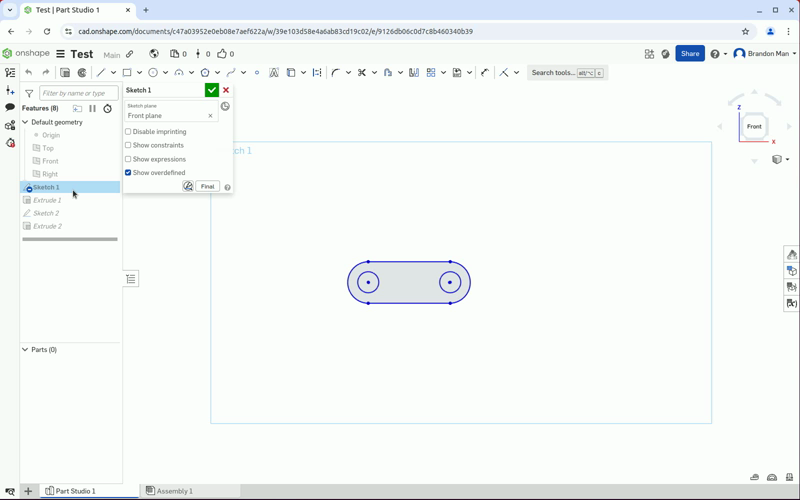
mouse_move(229, 92)
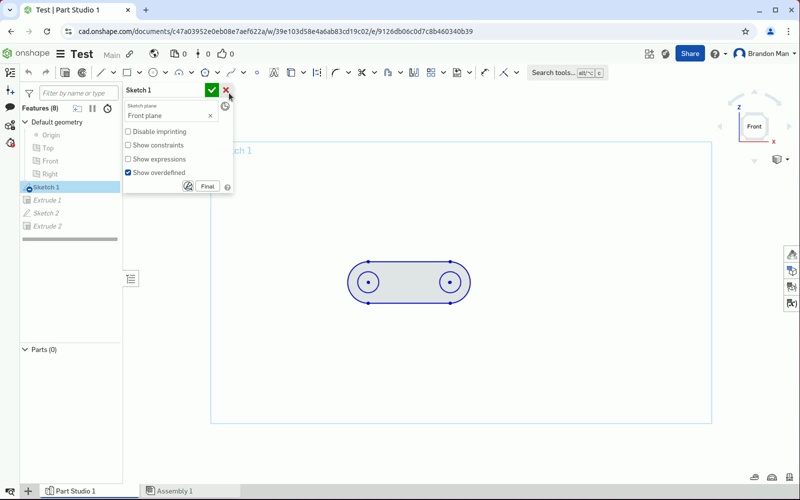
click(229, 92)
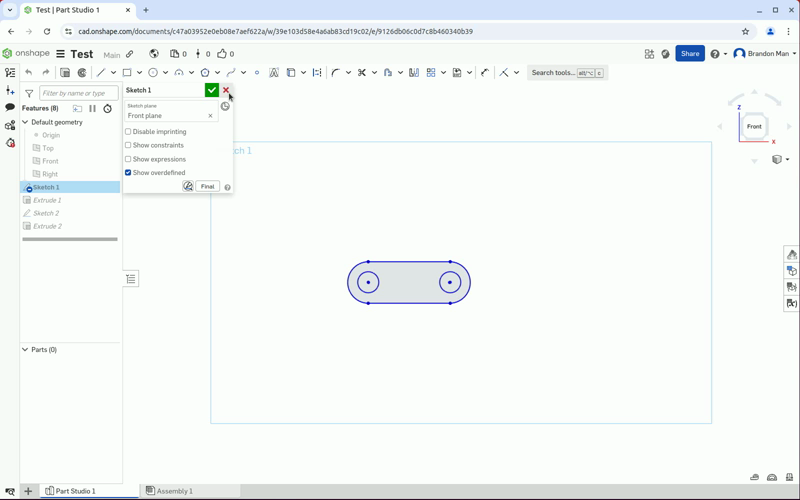
key(shift+s)
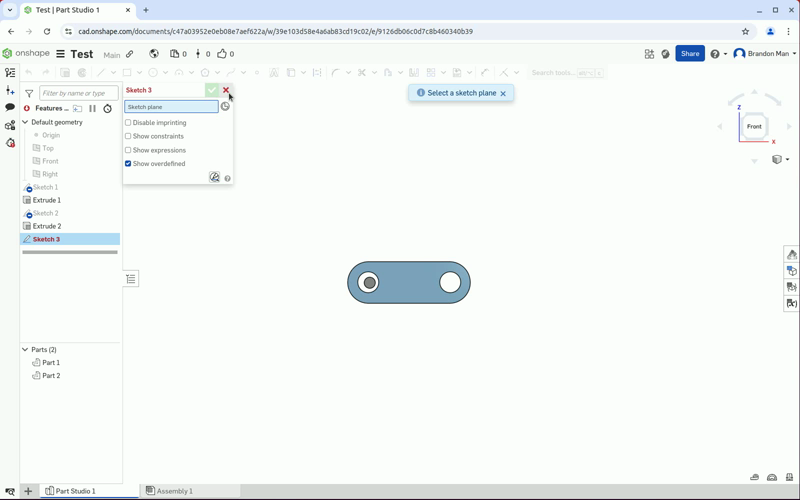
mouse_move(73, 163)
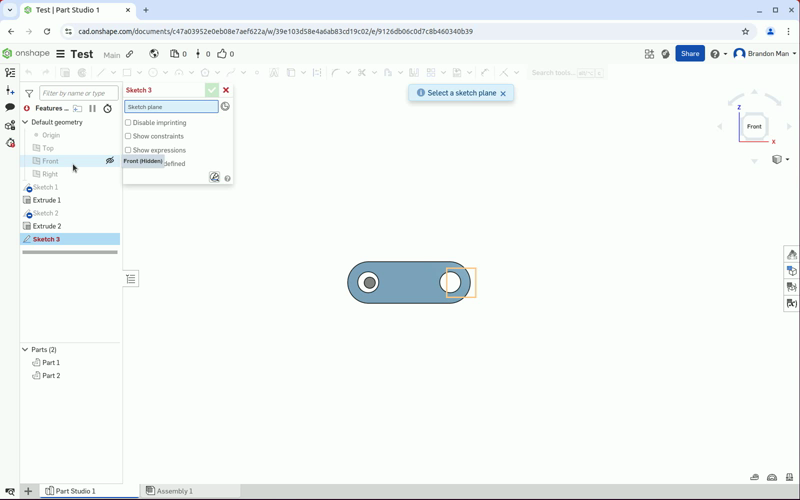
click(73, 163)
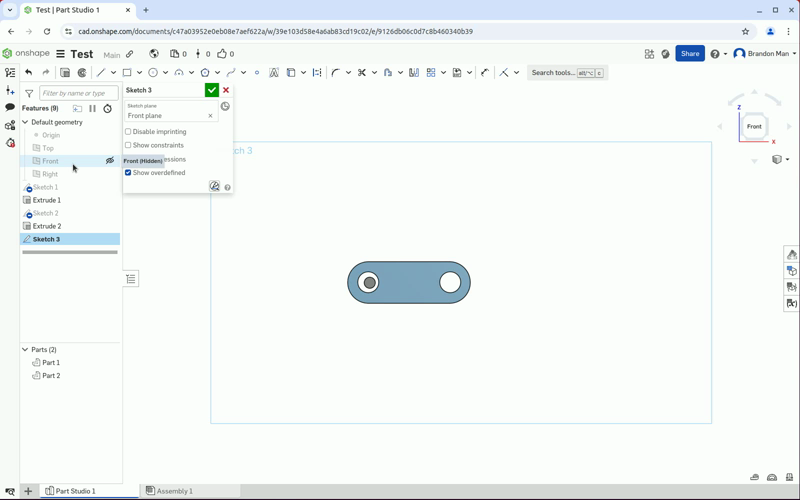
mouse_move(73, 352)
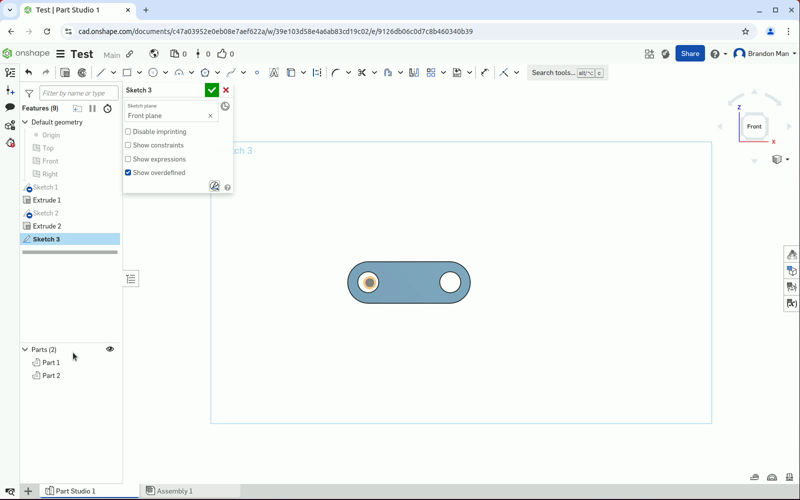
key(y)
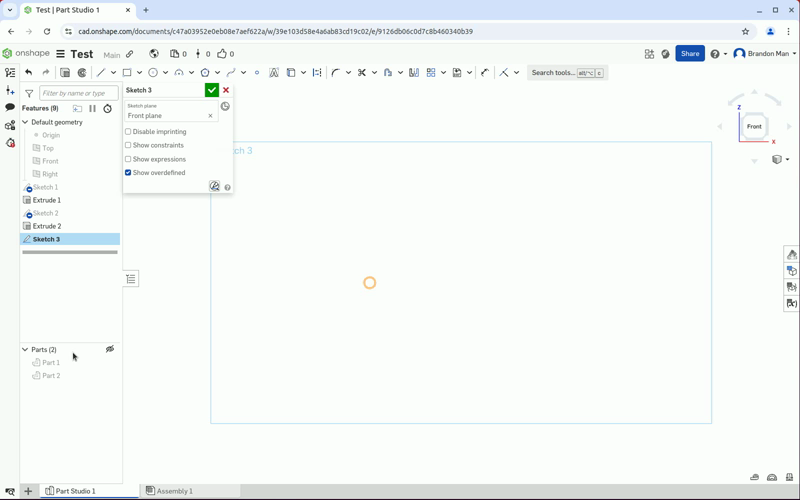
key(c)
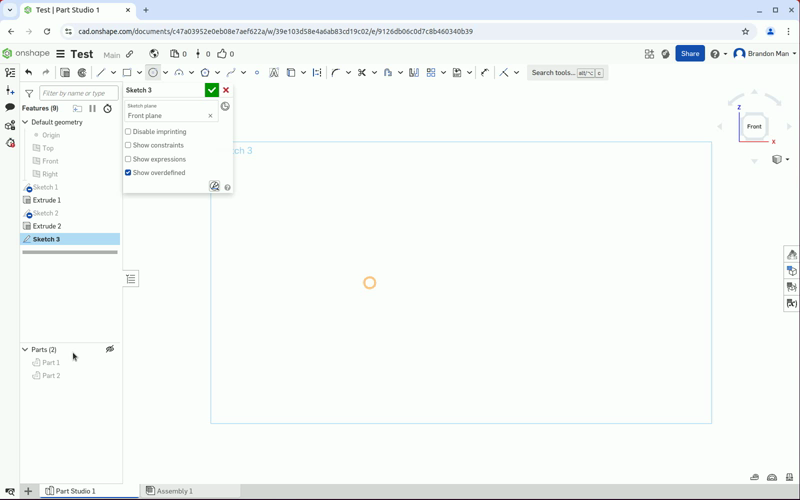
key_down(shift)
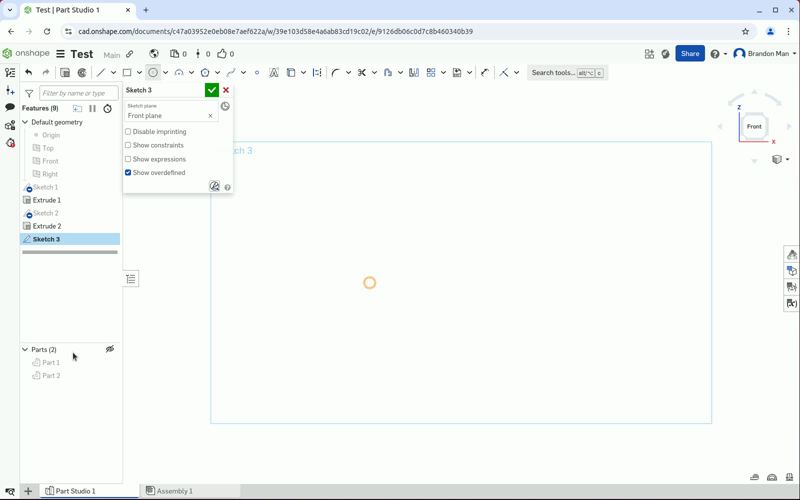
mouse_move(450, 282)
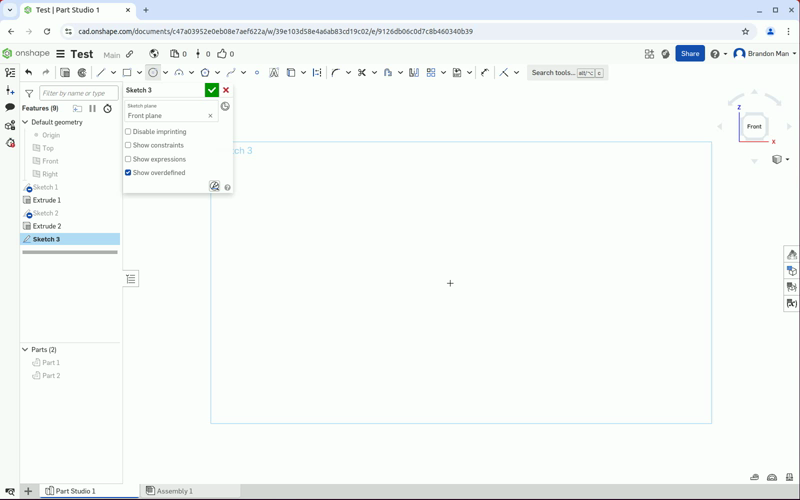
click(450, 282)
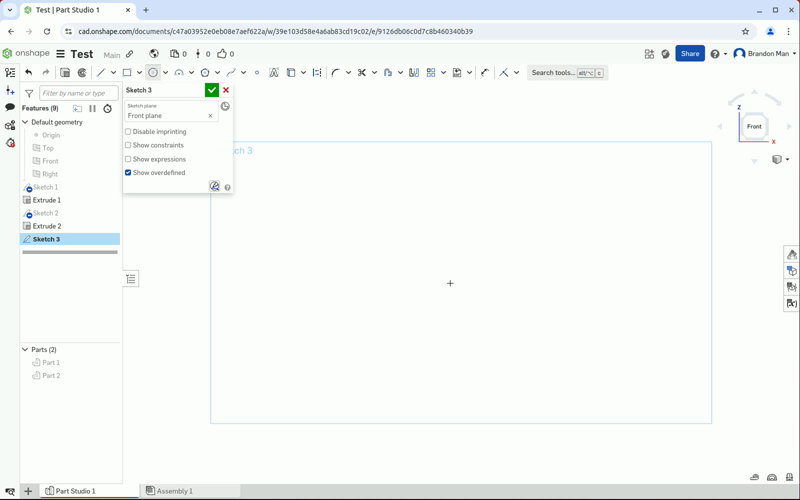
key_up(shift)
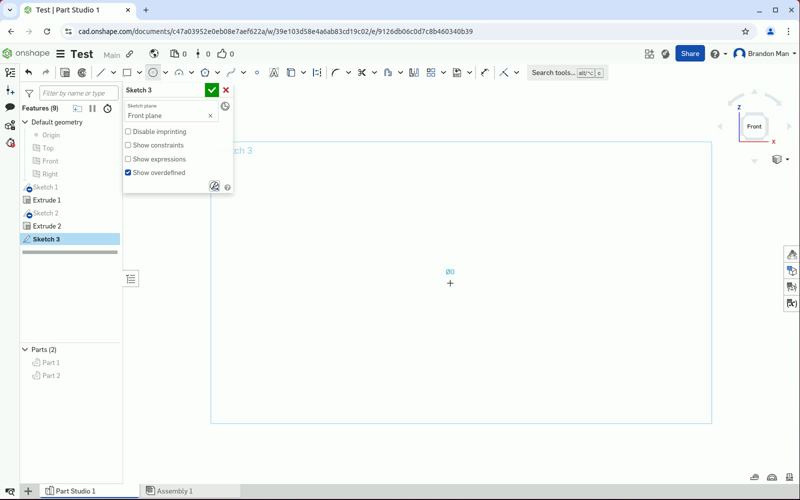
mouse_move(456, 282)
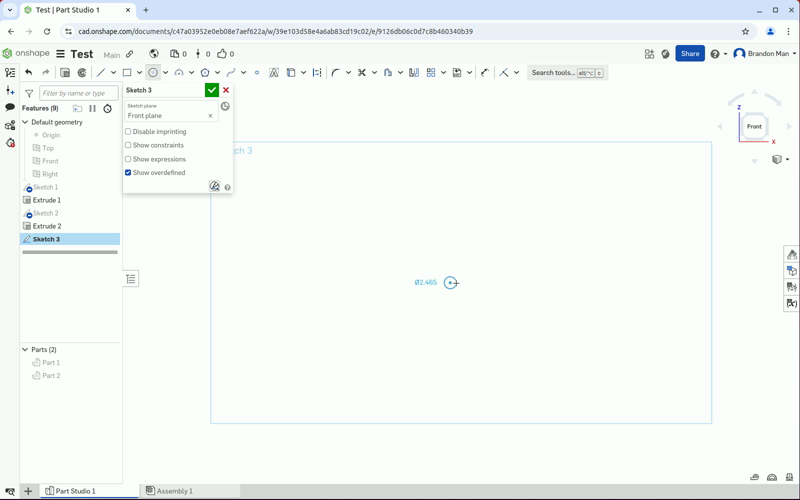
click(456, 282)
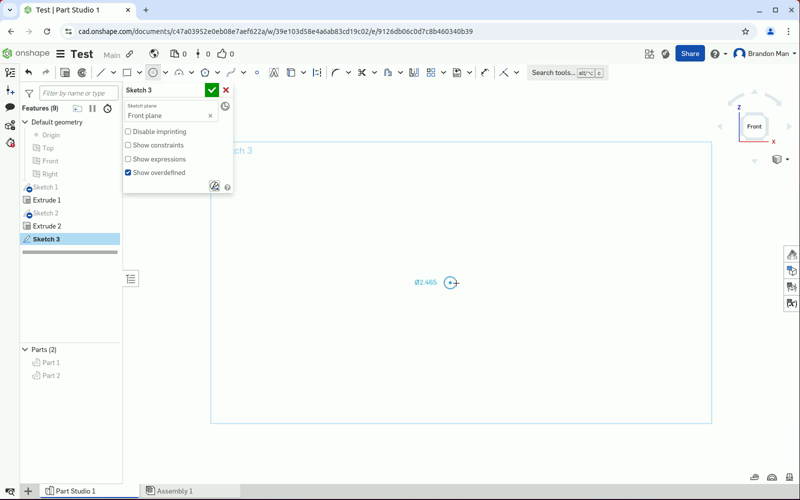
key(esc)
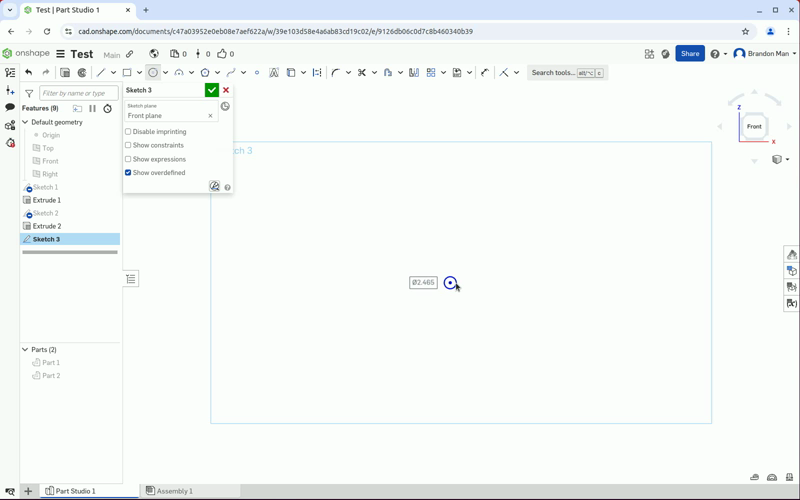
mouse_move(451, 282)
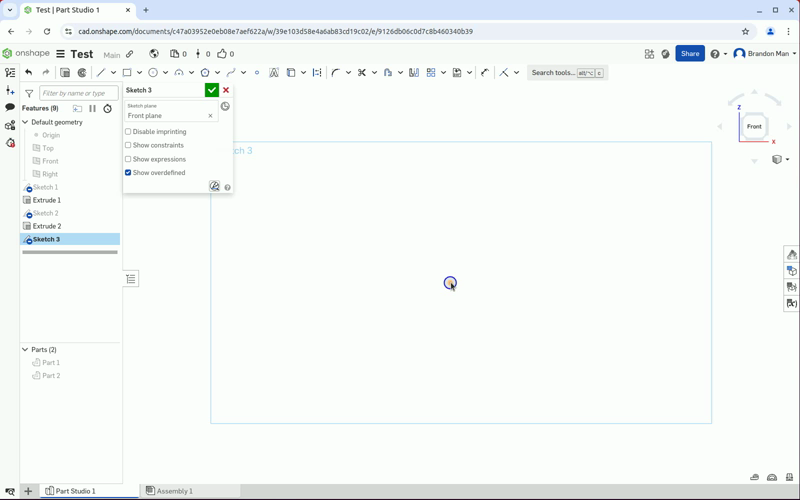
scroll(6)
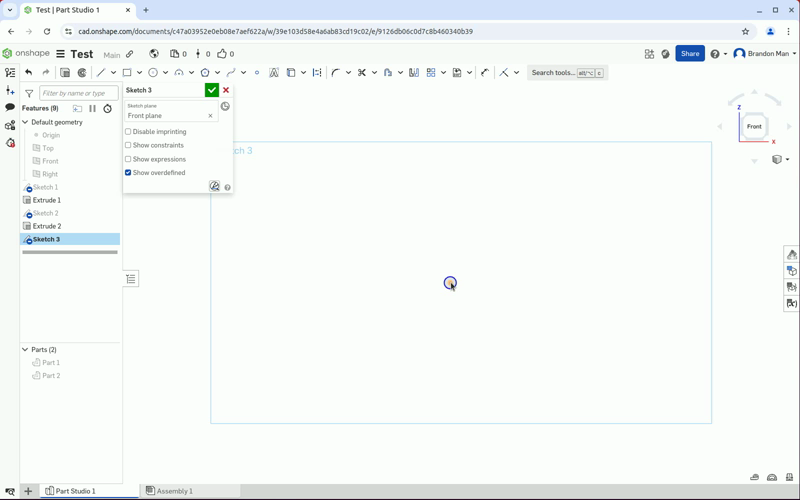
scroll(6)
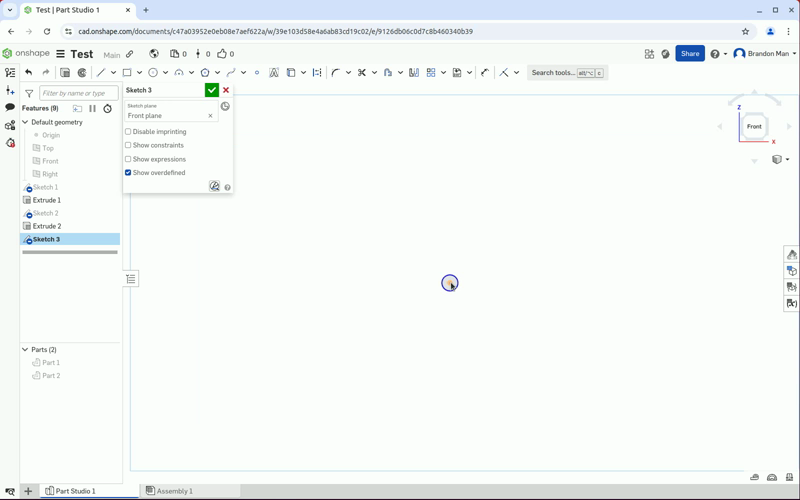
scroll(6)
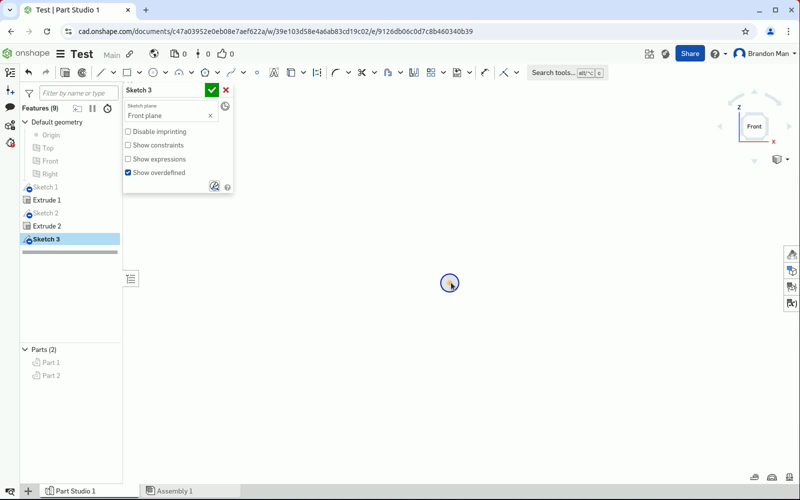
scroll(6)
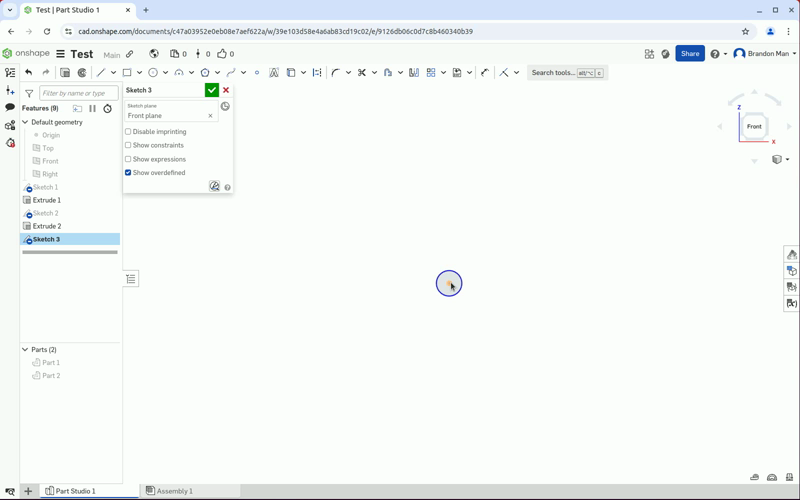
scroll(6)
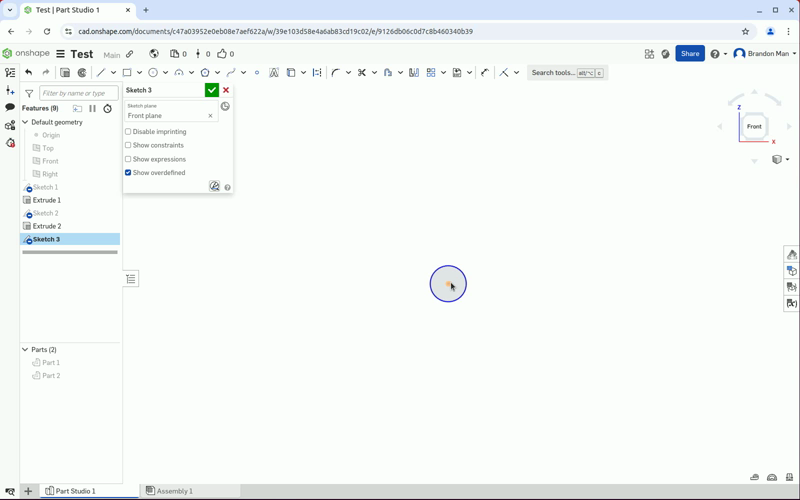
scroll(6)
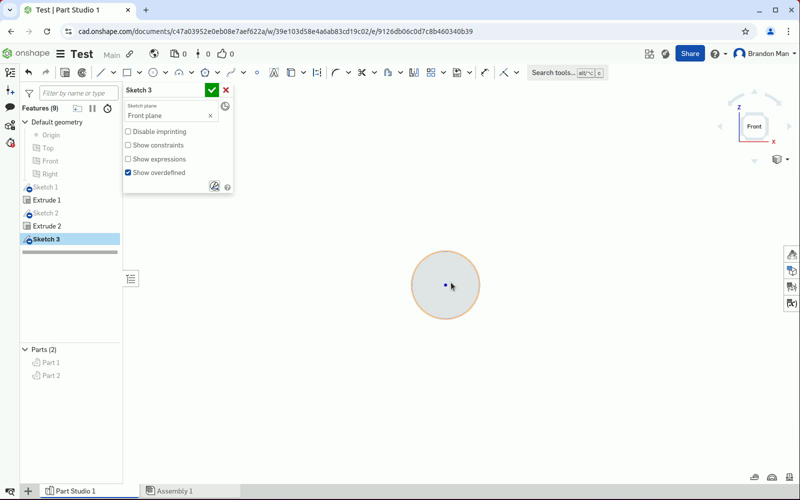
scroll(6)
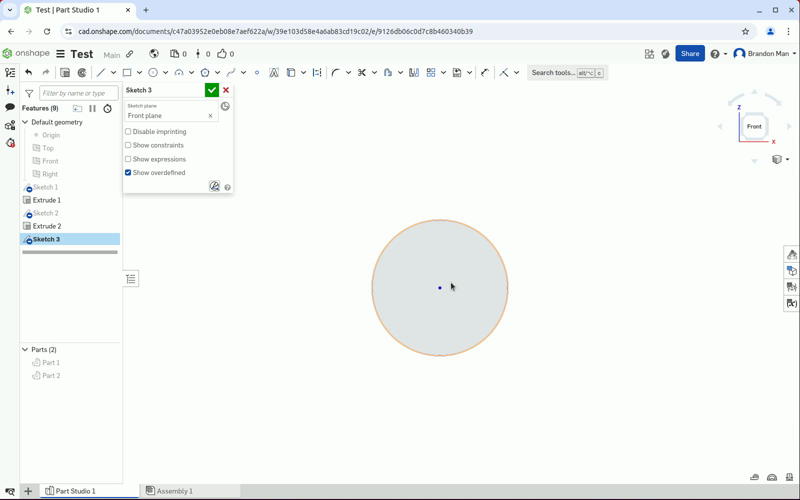
click(451, 282)
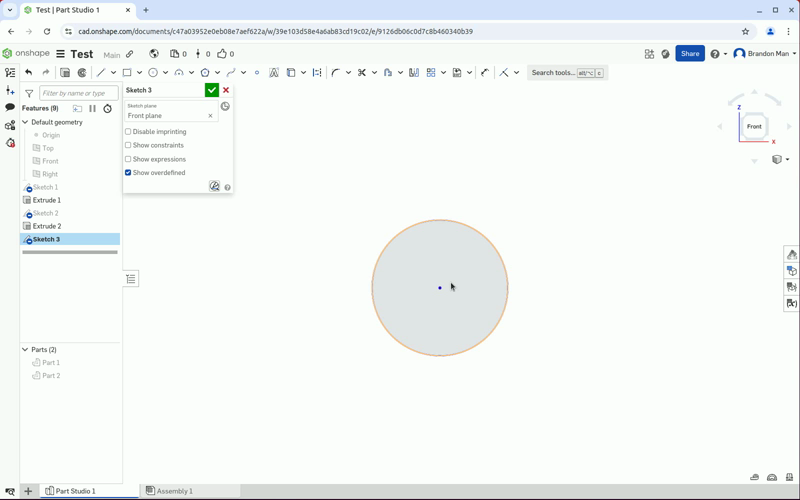
scroll(-6)
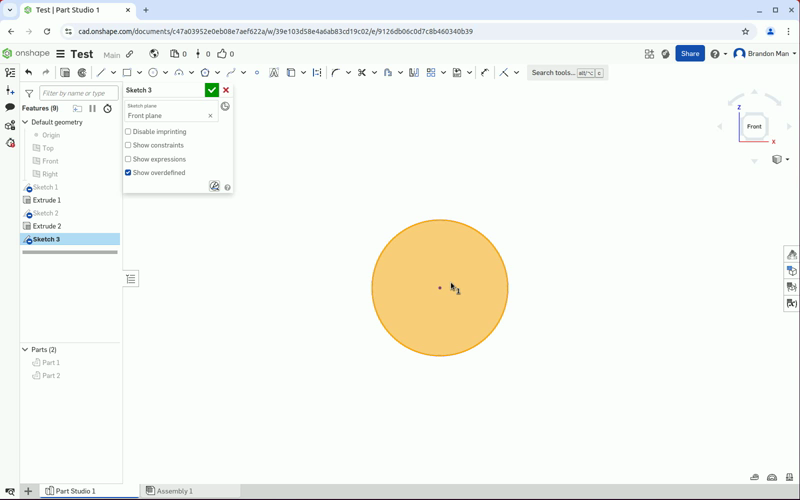
scroll(-6)
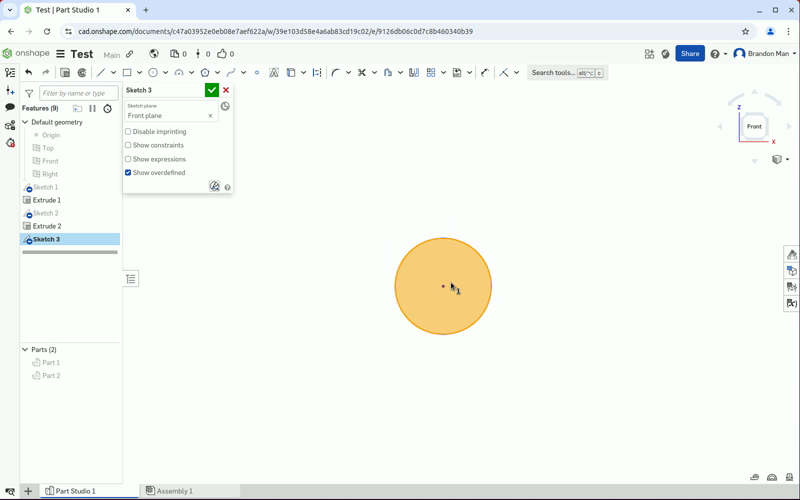
scroll(-6)
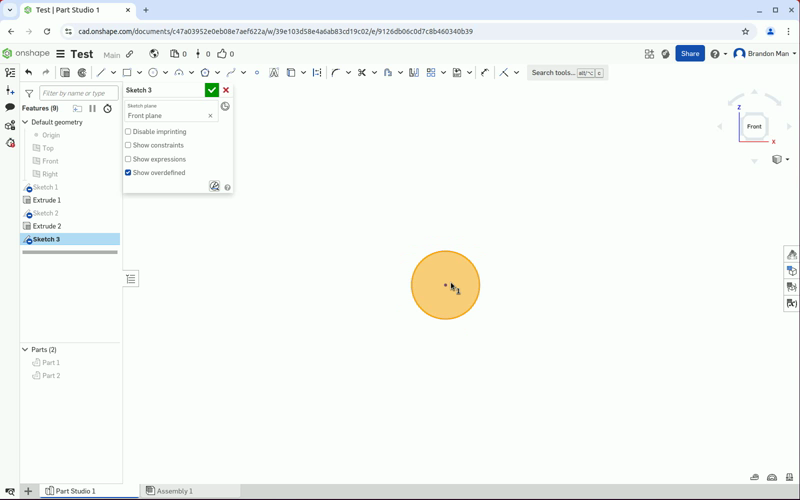
scroll(-6)
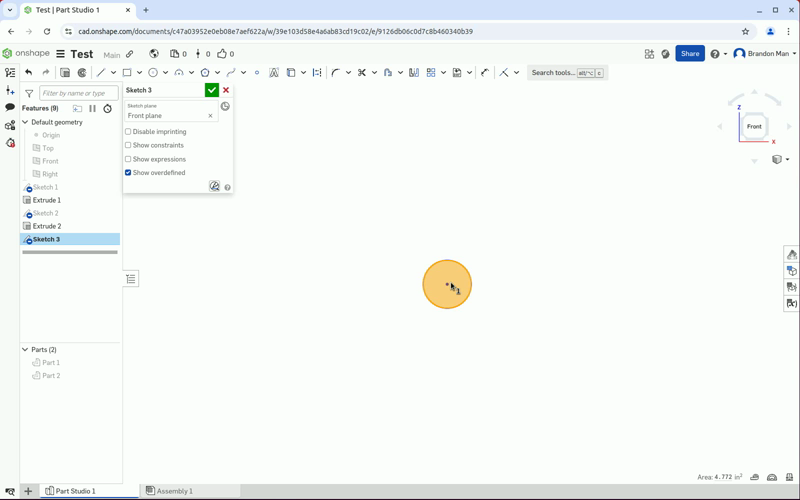
scroll(-6)
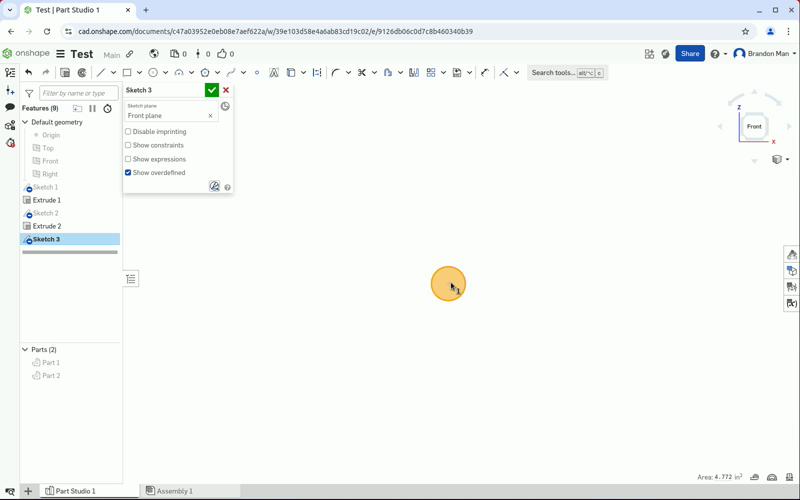
scroll(-6)
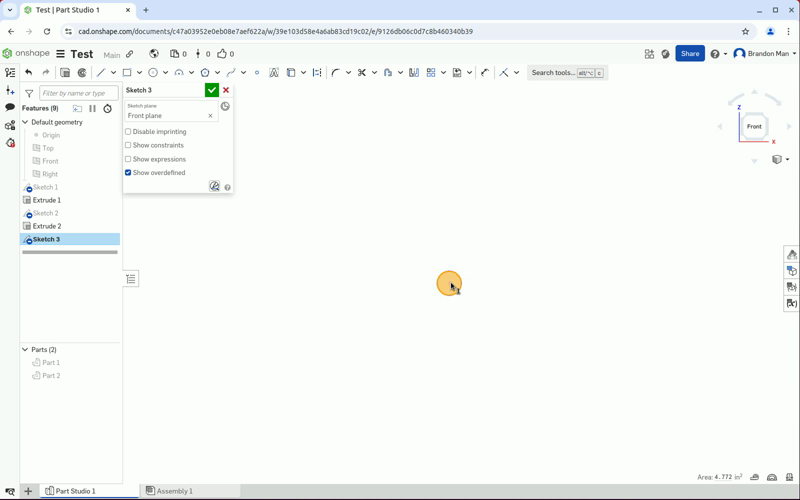
scroll(-6)
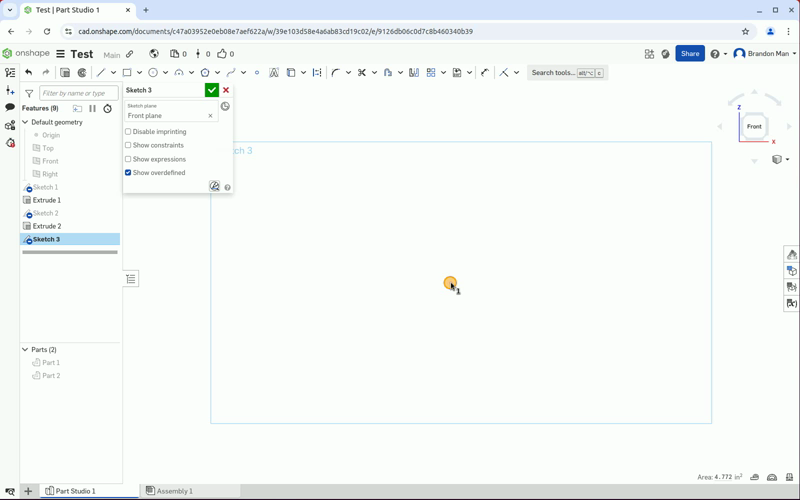
mouse_move(73, 352)
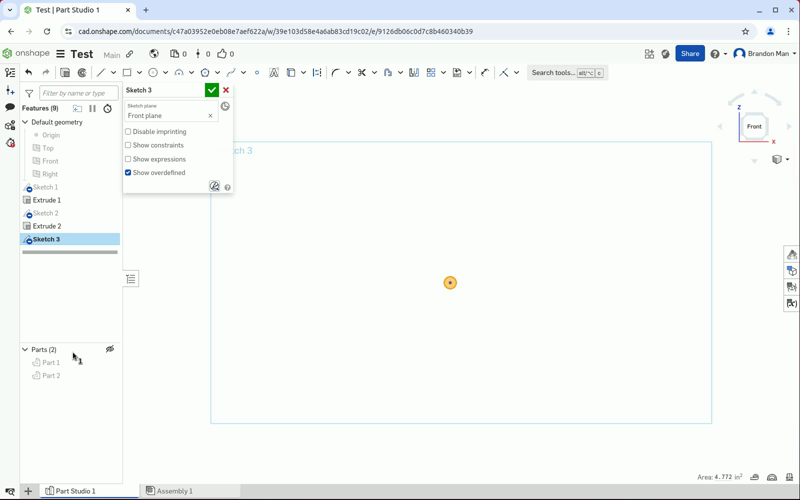
key(shift+y)
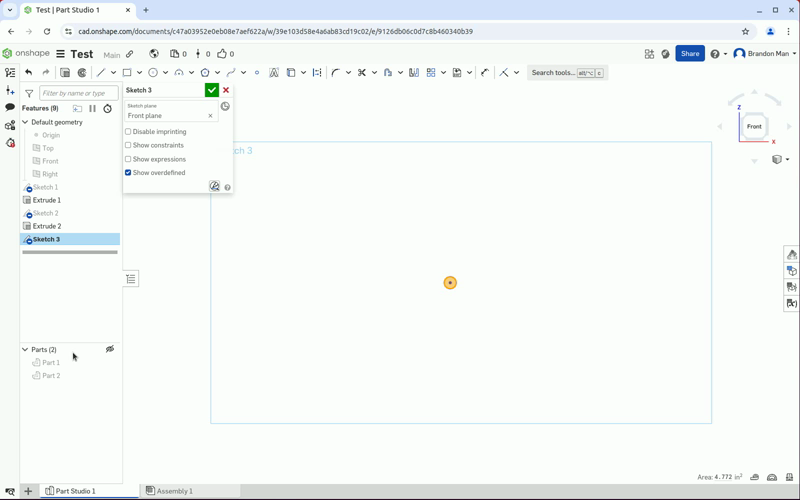
key(shift+e)
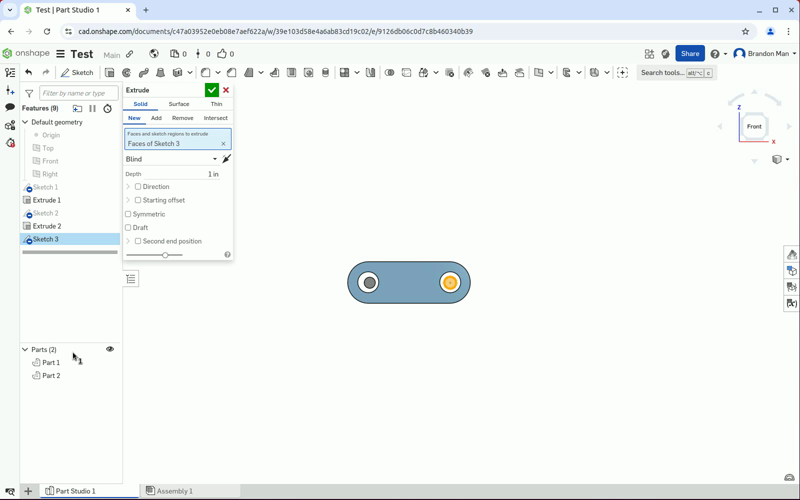
mouse_move(143, 106)
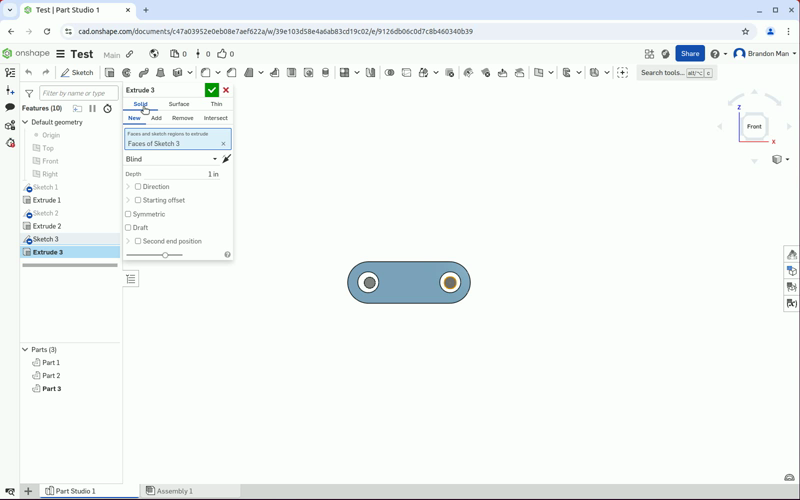
click(143, 106)
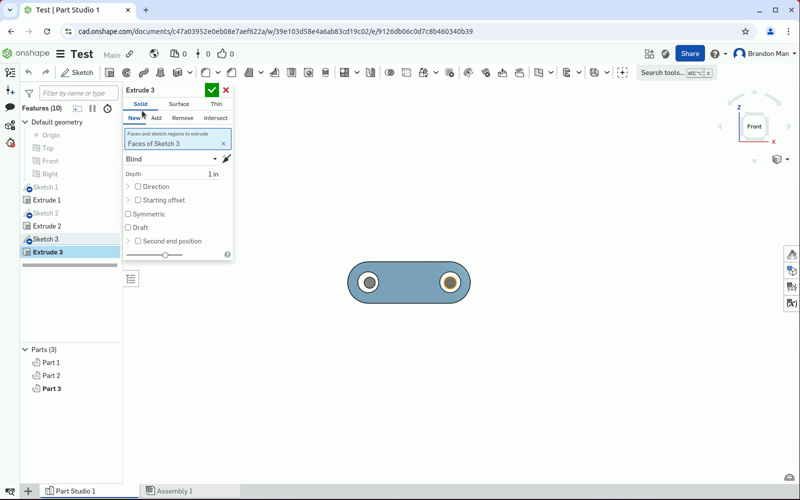
mouse_move(137, 120)
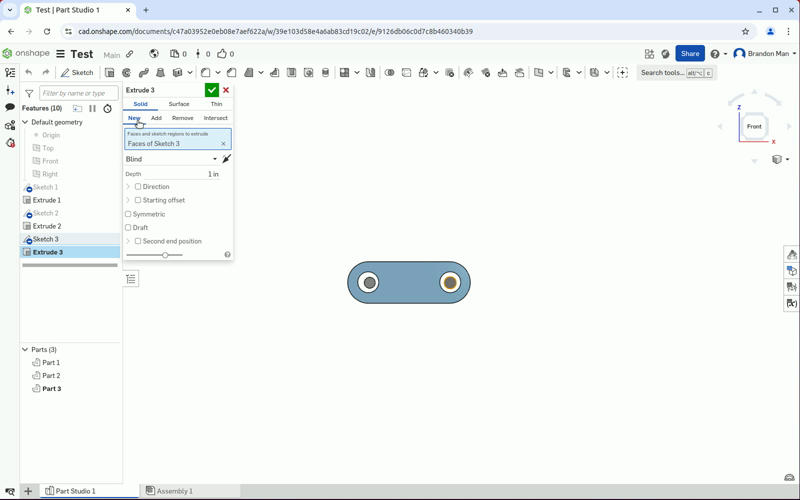
click(137, 120)
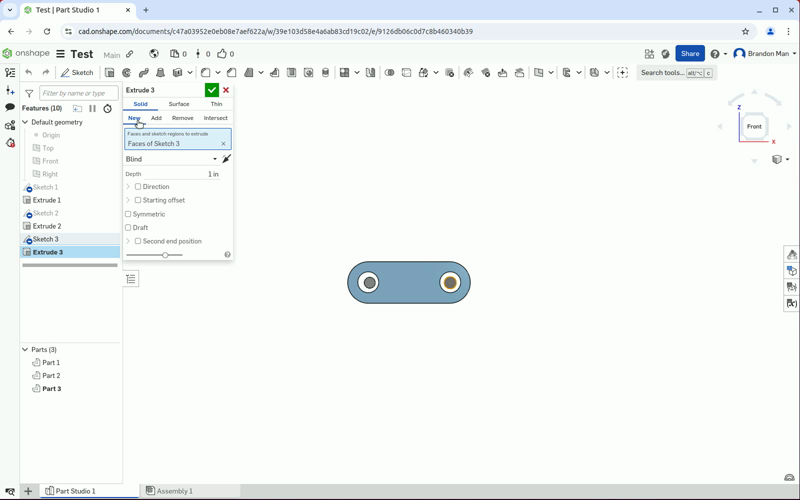
key(tab, 4)
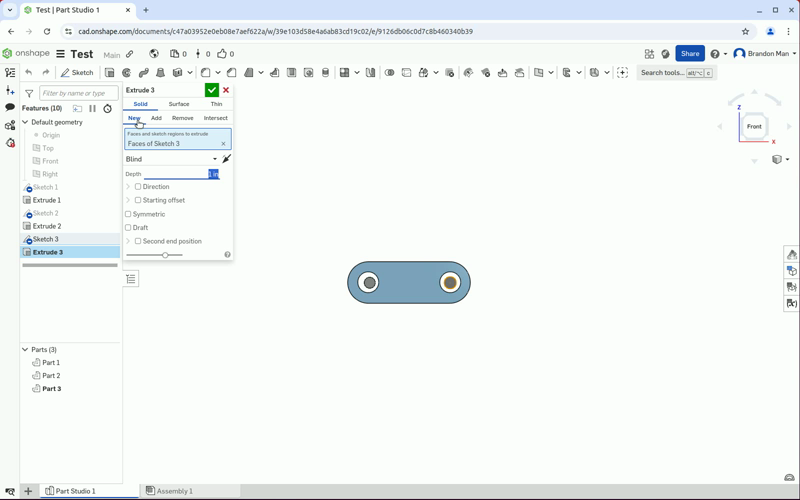
text(2.888)
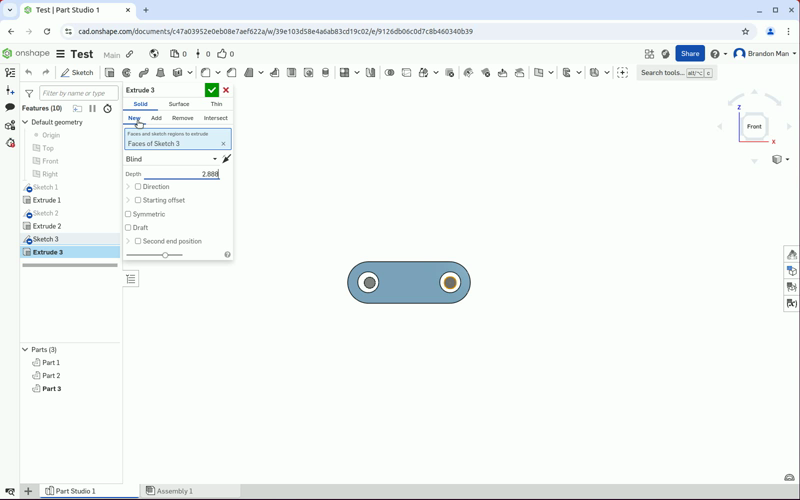
key(tab, 3)
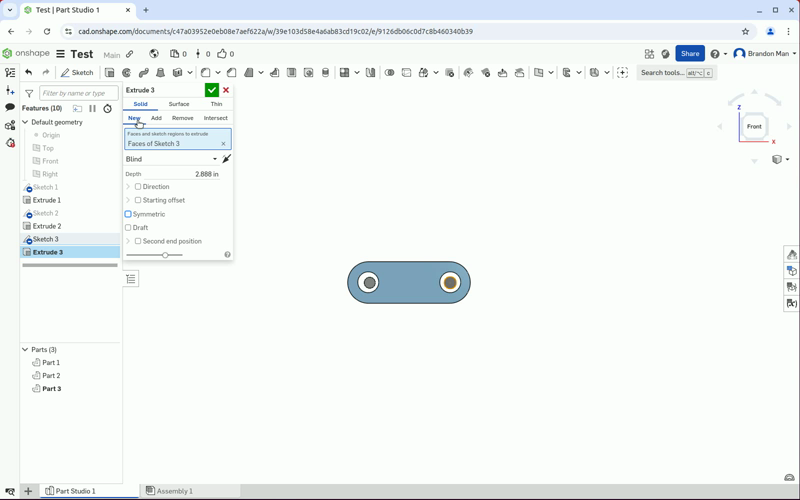
key(space)
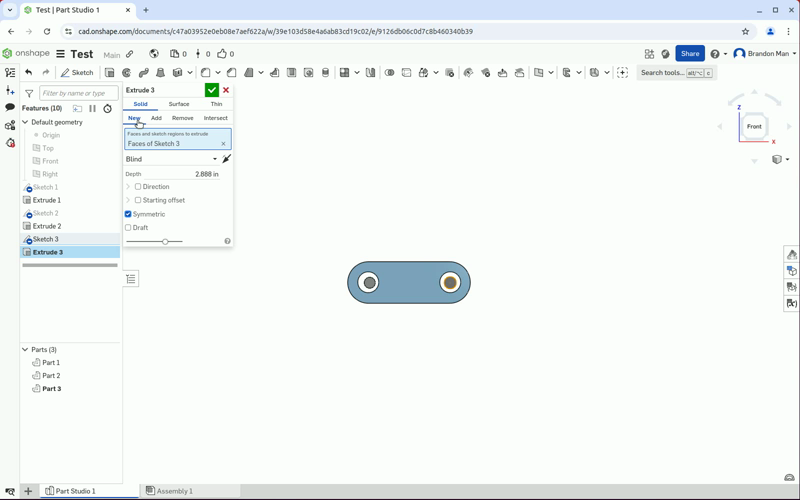
key(enter)
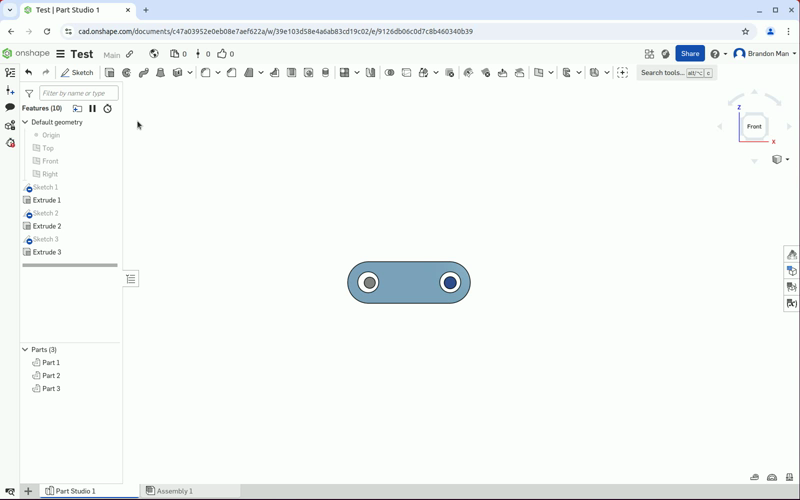
key(shift+h)
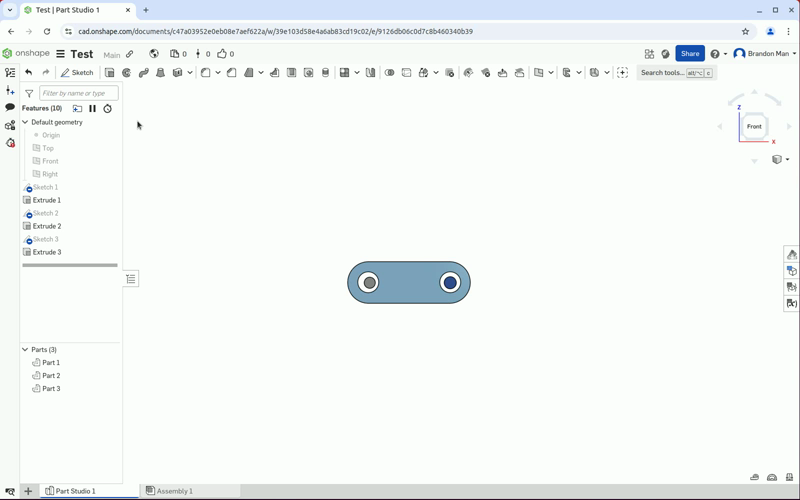
key(shift+h)
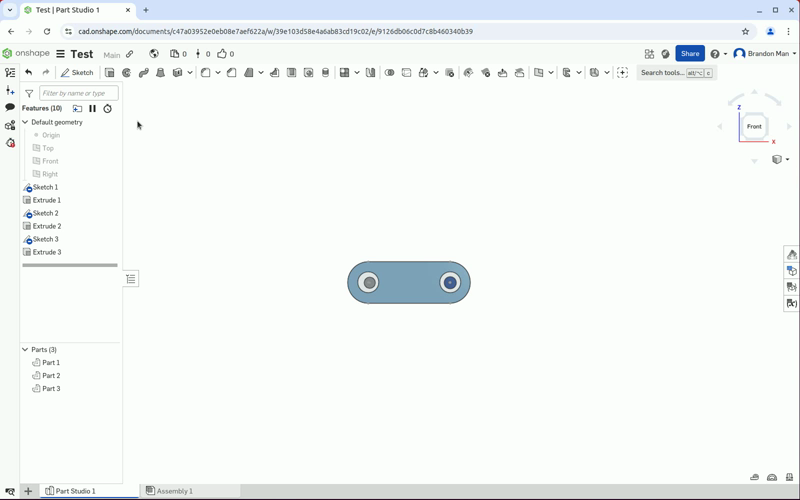
key(shift+7)
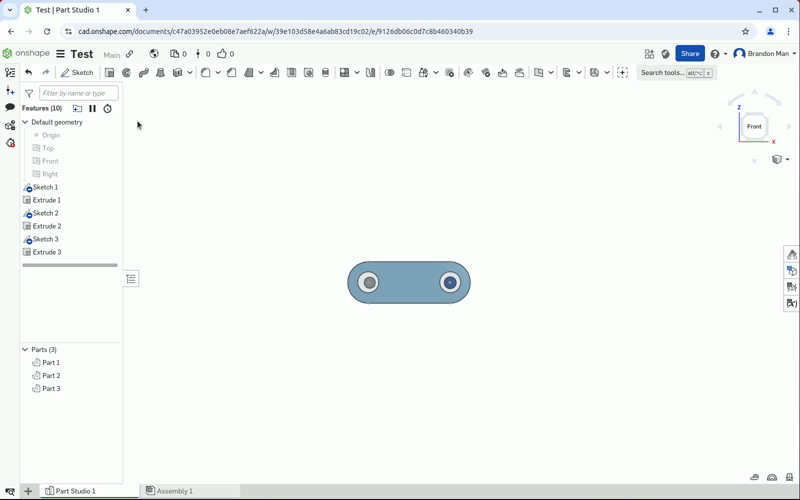
key(left, 2)
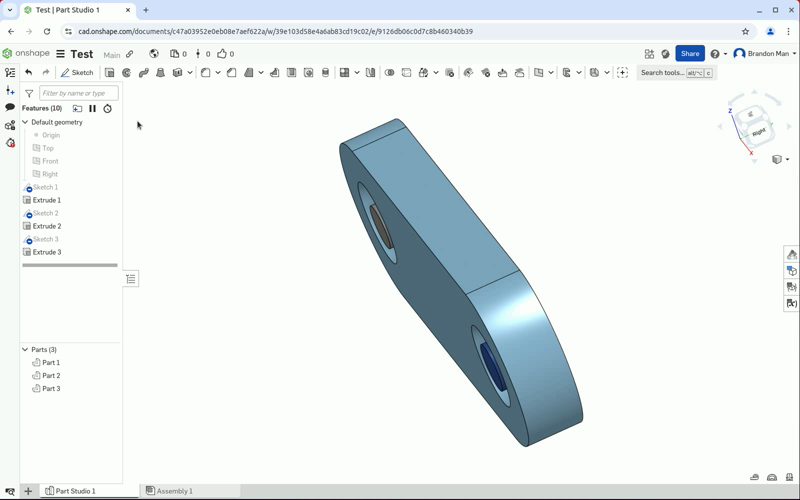
key(down, 2)
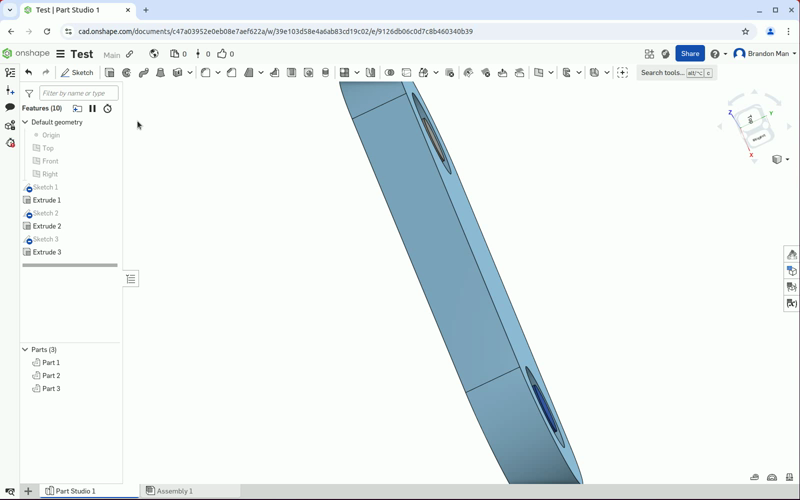
key(up, 2)
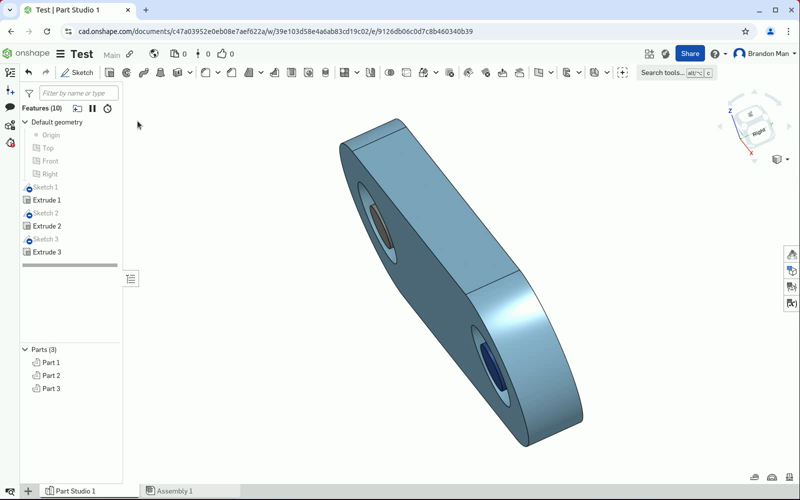
key(right, 2)
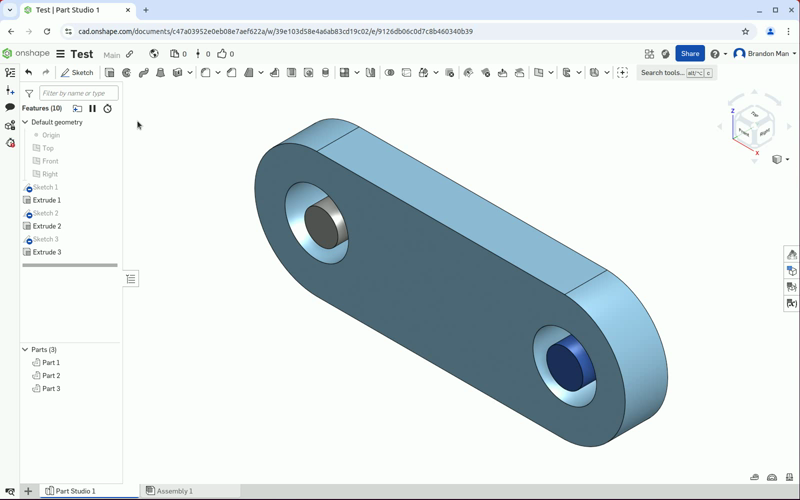
mouse_move(73, 189)
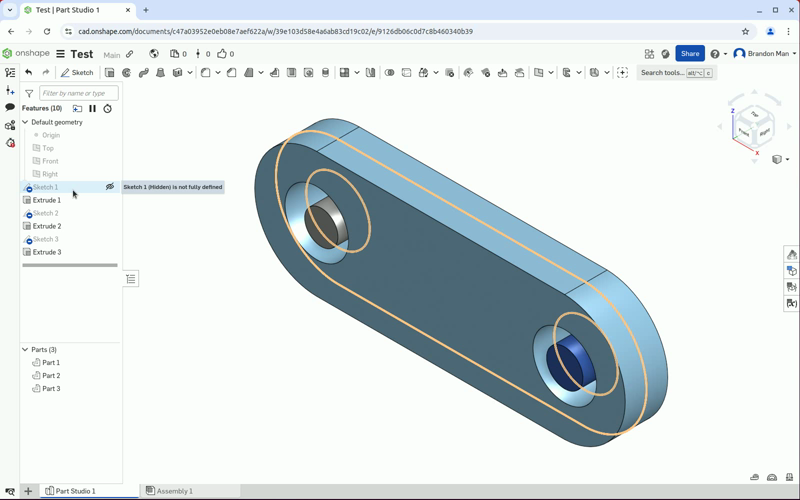
click(73, 189)